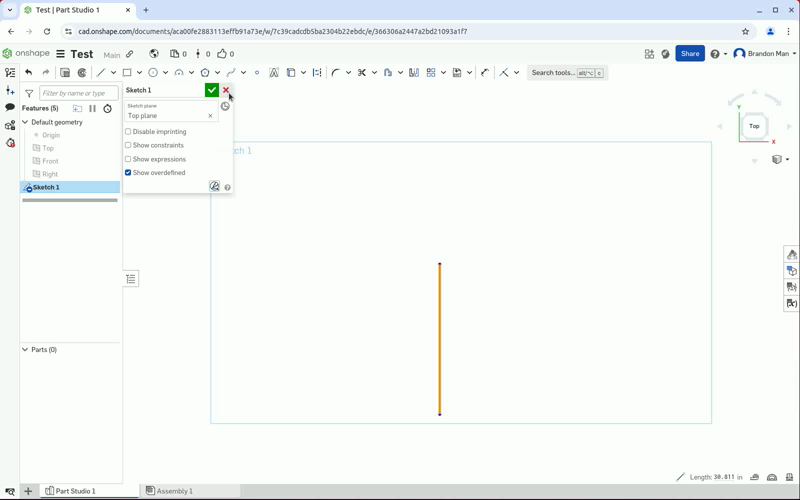
key(shift+h)
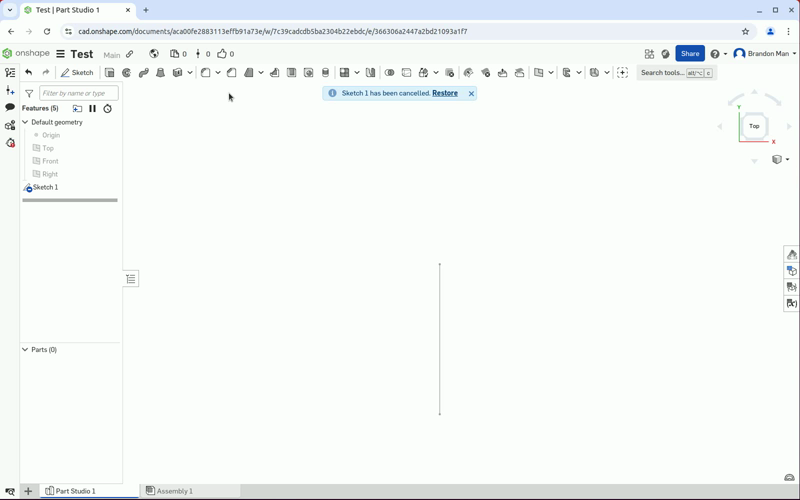
mouse_move(73, 352)
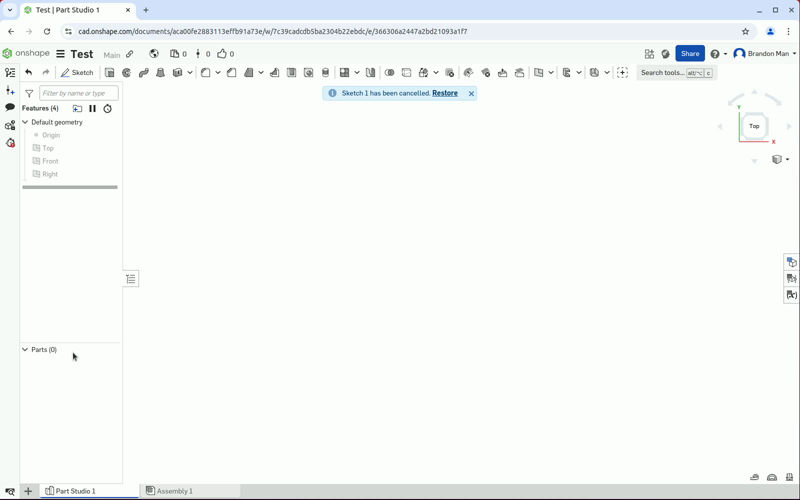
key(y)
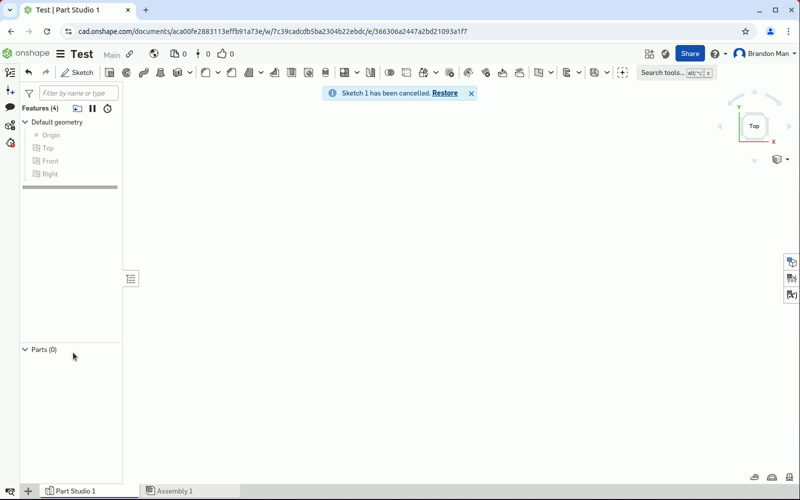
key(shift+p)
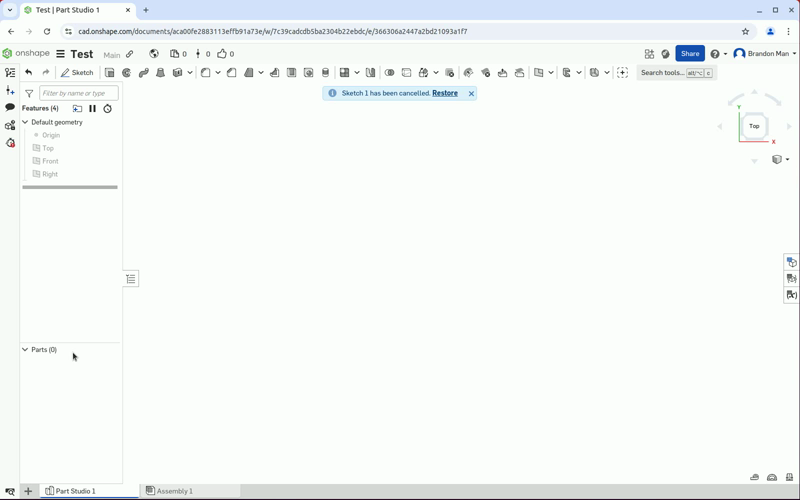
key(space)
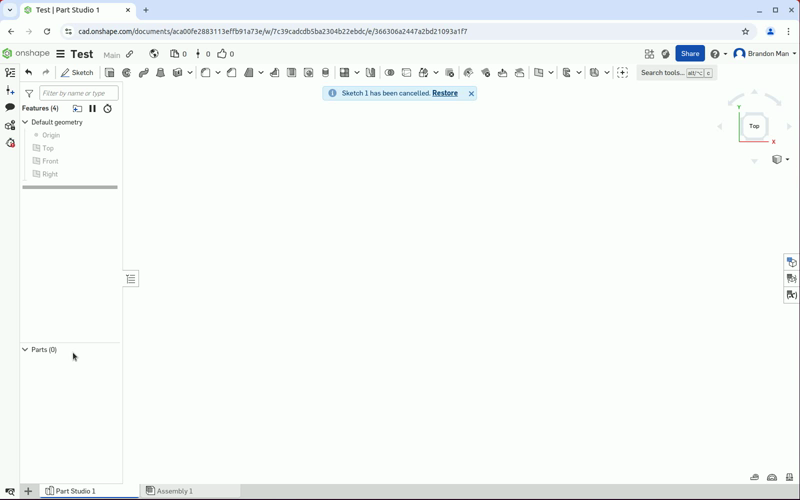
key_down(shift)
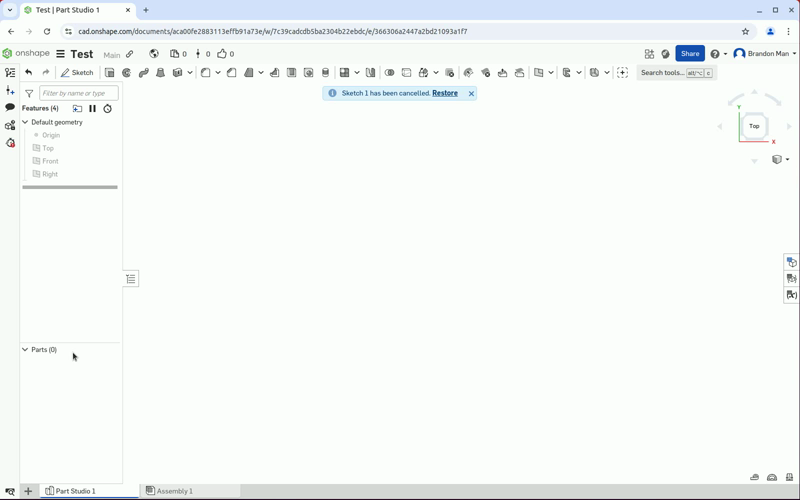
key(up)
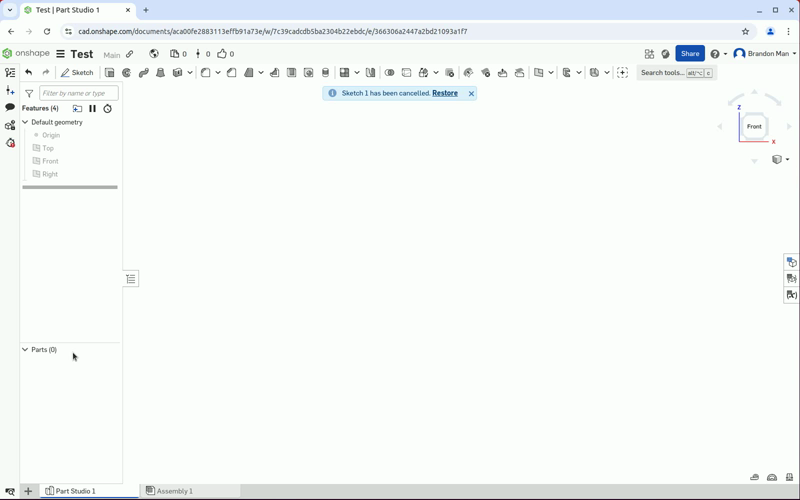
key_up(shift)
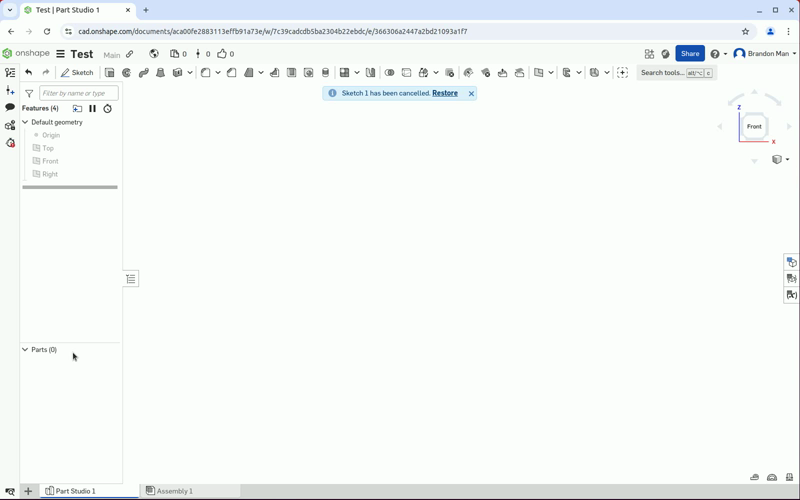
mouse_move(73, 352)
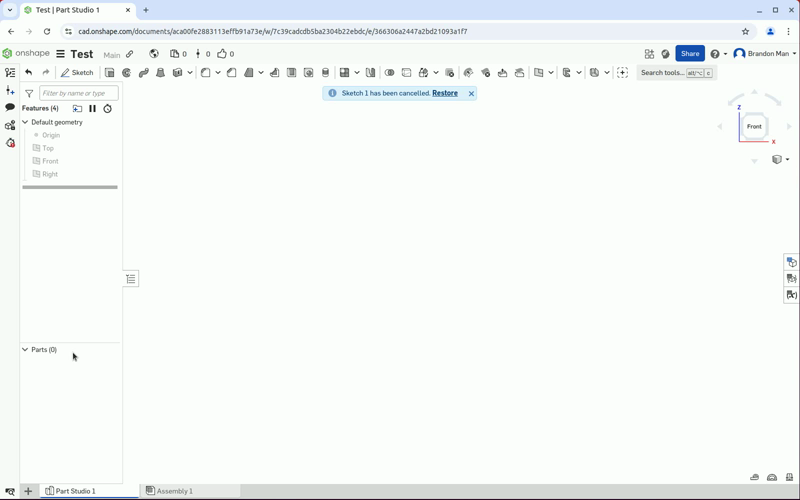
key(shift+y)
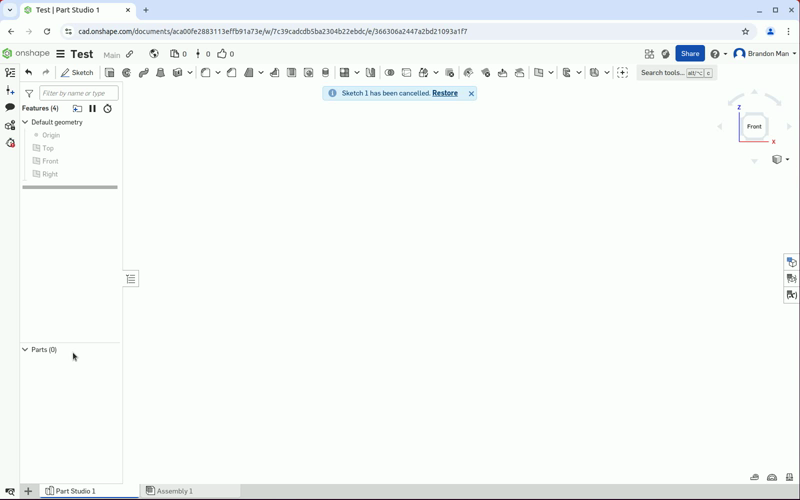
key(shift+s)
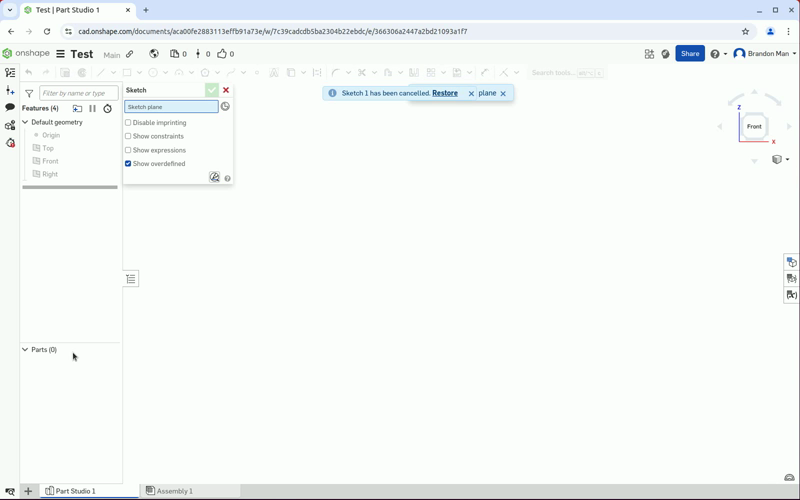
mouse_move(73, 163)
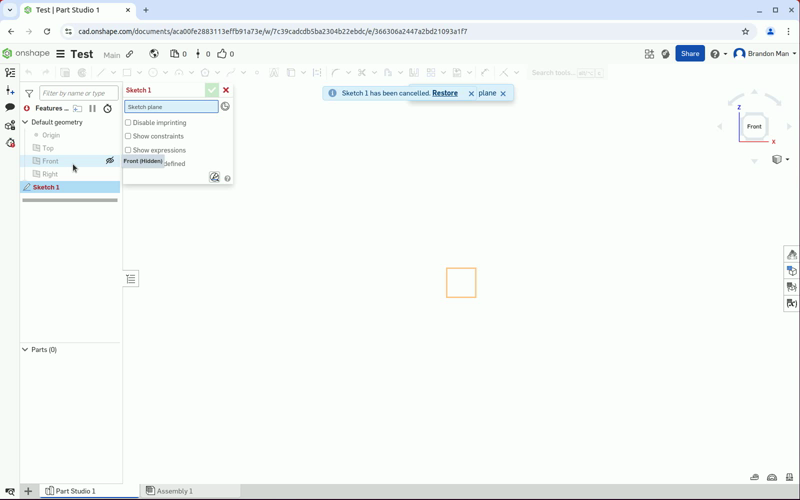
click(73, 163)
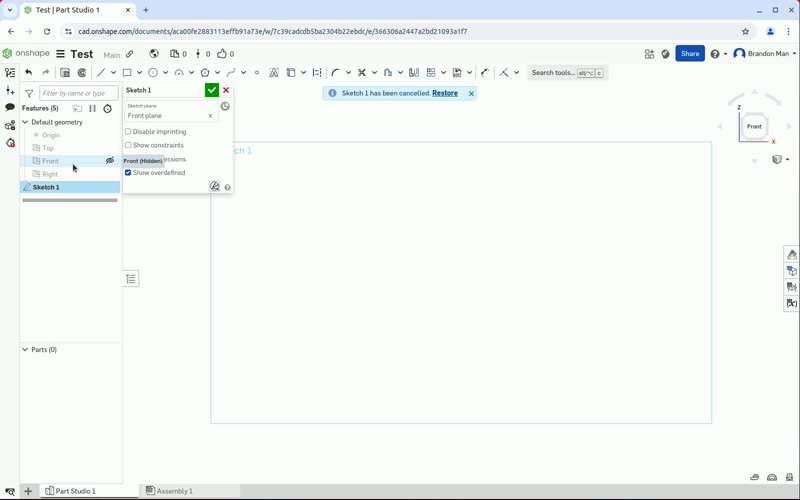
mouse_move(73, 352)
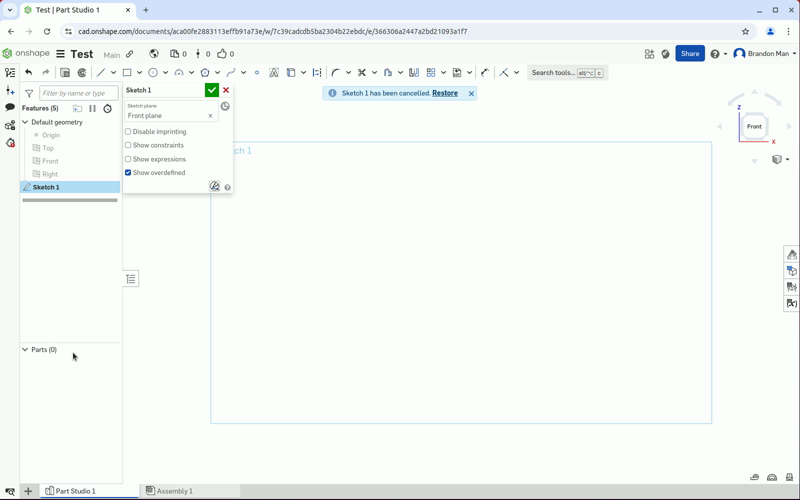
key(y)
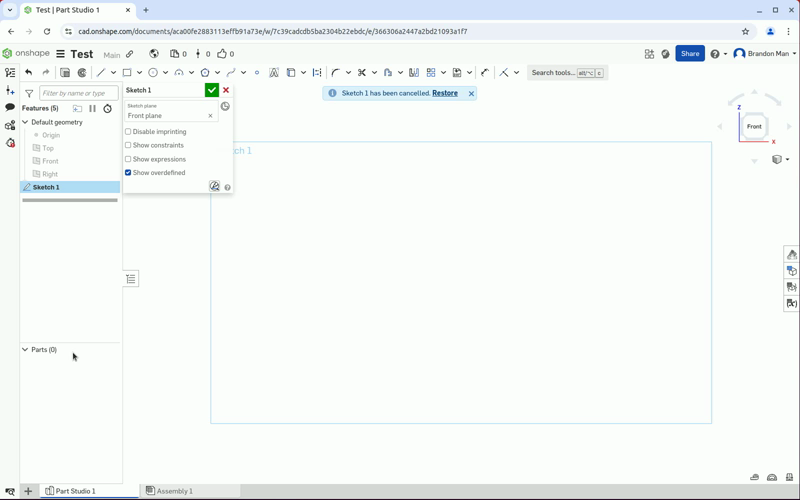
key(l)
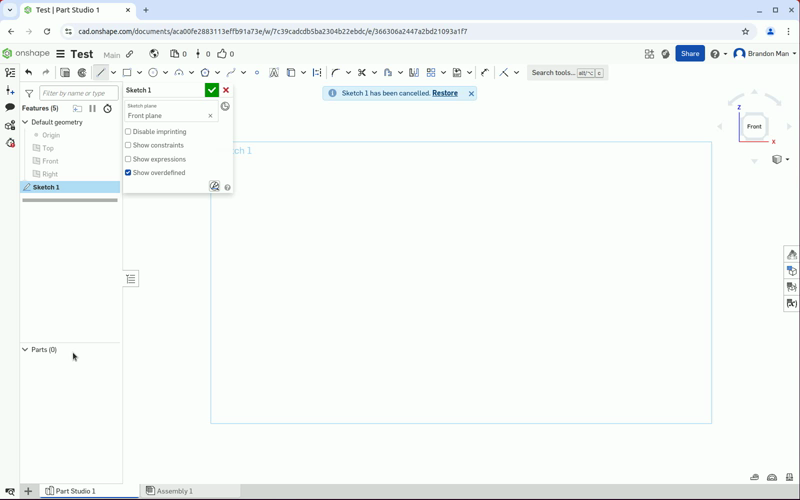
key_down(shift)
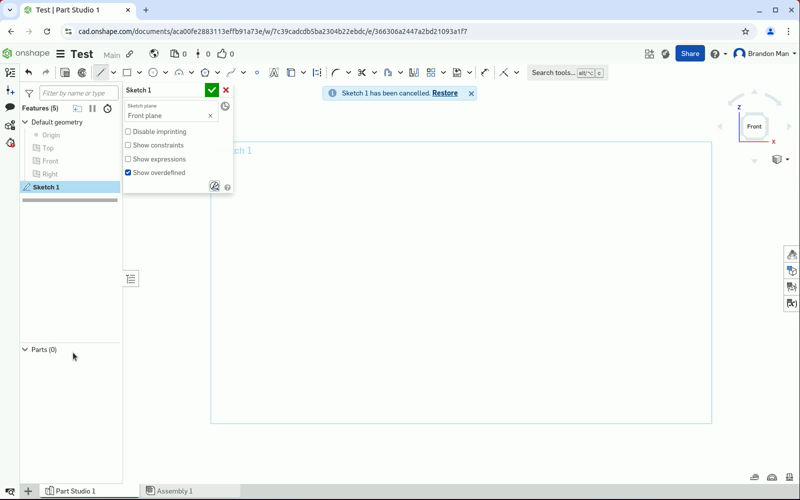
mouse_move(370, 282)
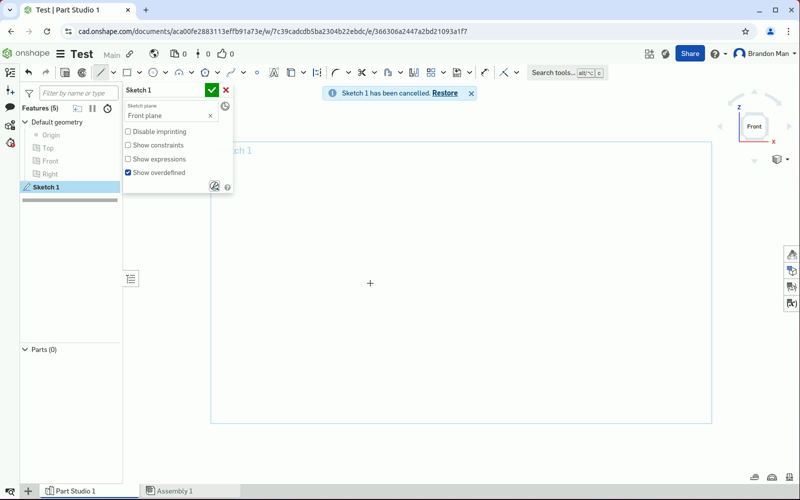
click(370, 282)
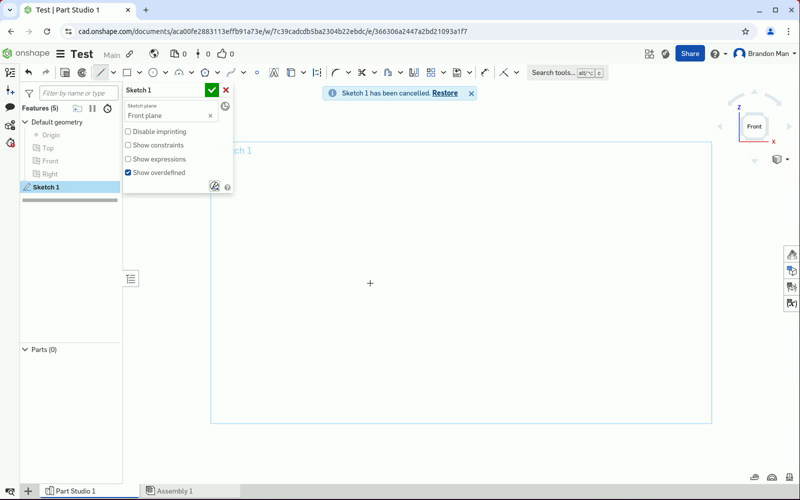
key_up(shift)
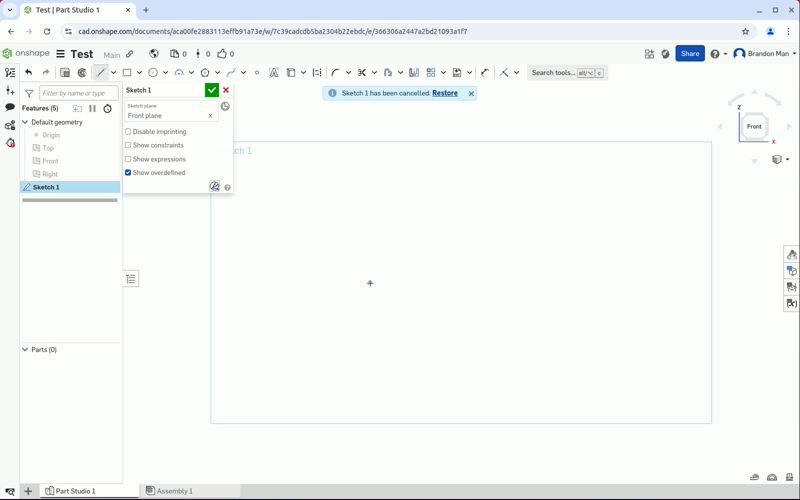
key_down(shift)
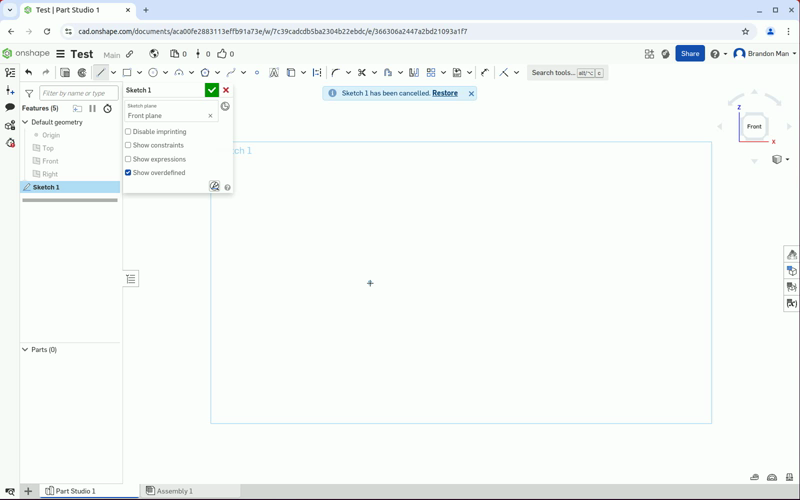
mouse_move(504, 282)
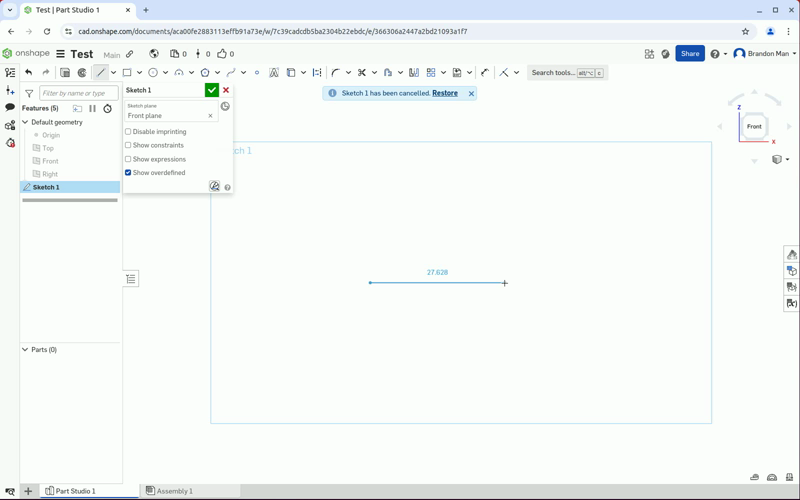
click(504, 282)
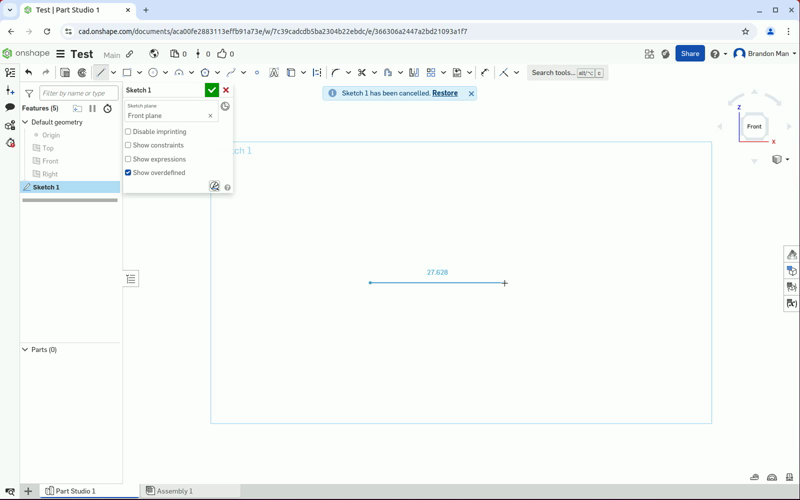
key_up(shift)
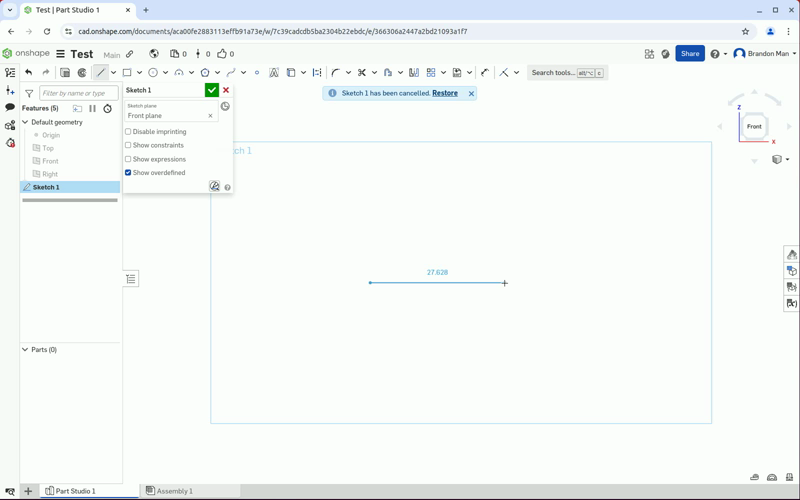
key_down(shift)
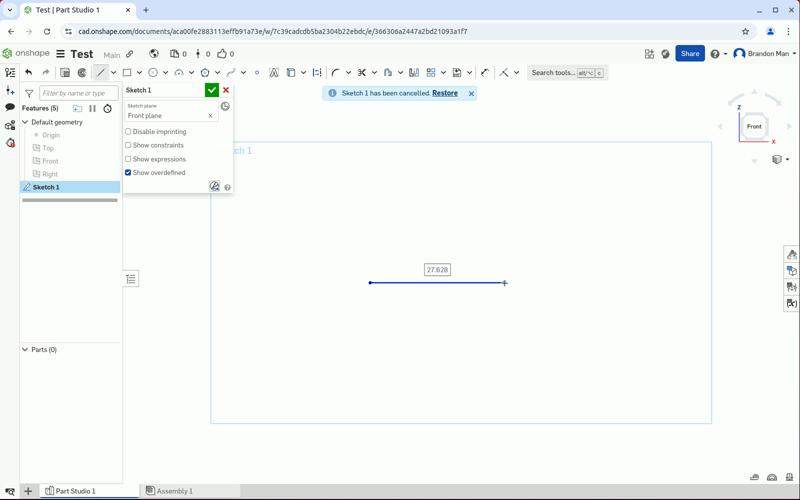
mouse_move(504, 170)
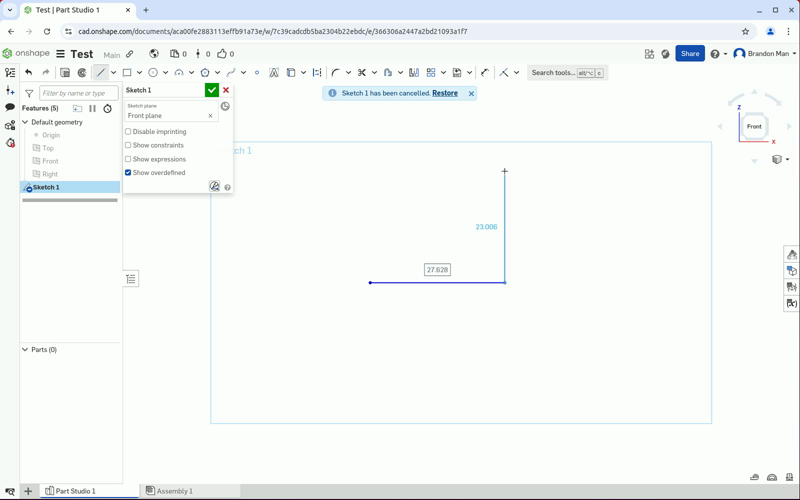
click(504, 170)
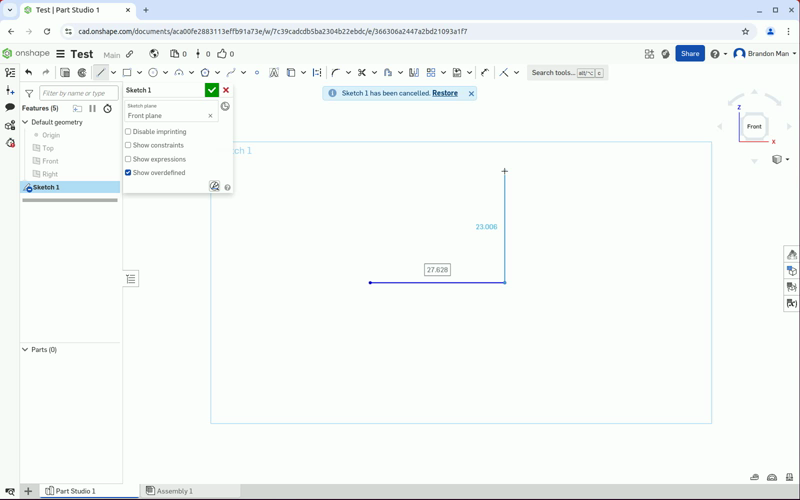
key_up(shift)
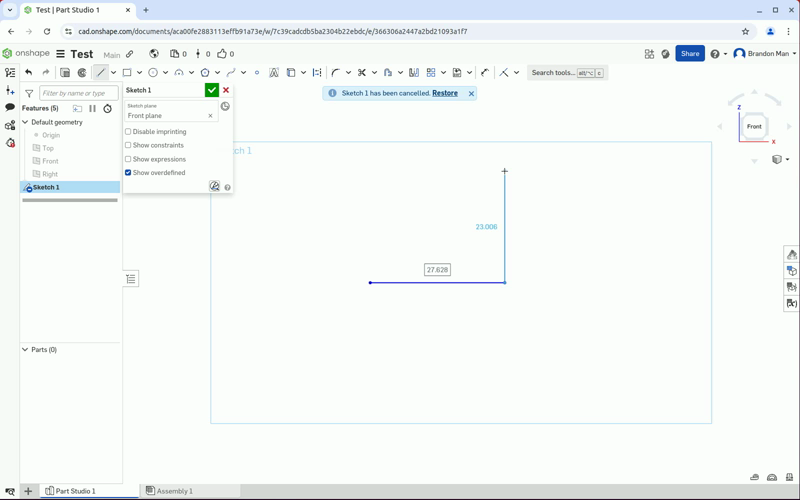
key_down(shift)
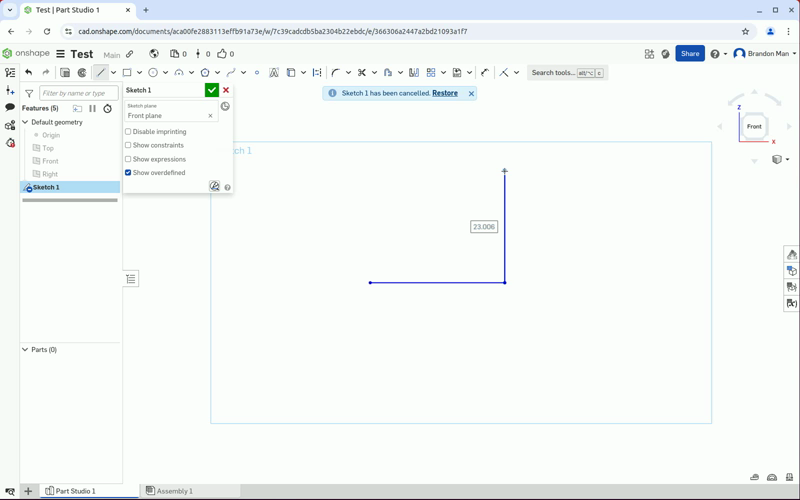
mouse_move(534, 170)
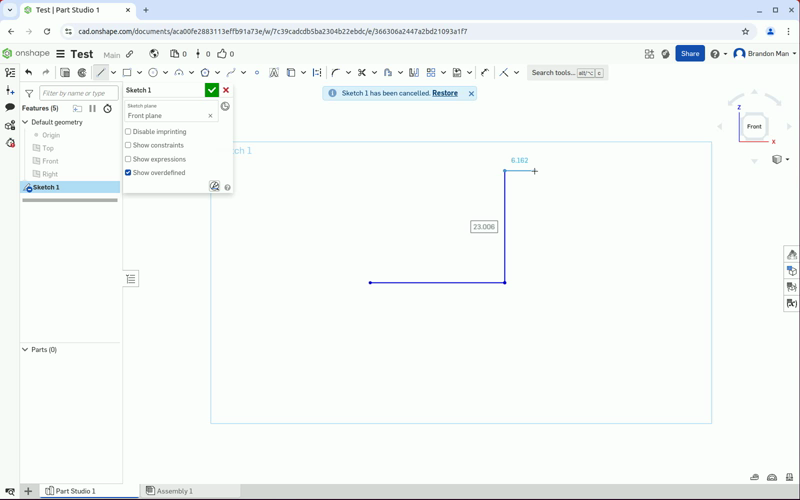
mouse_move(459, 170)
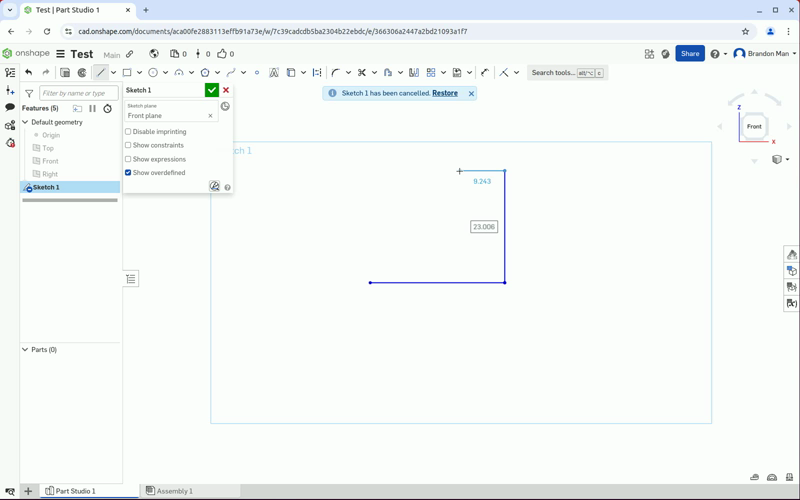
click(459, 170)
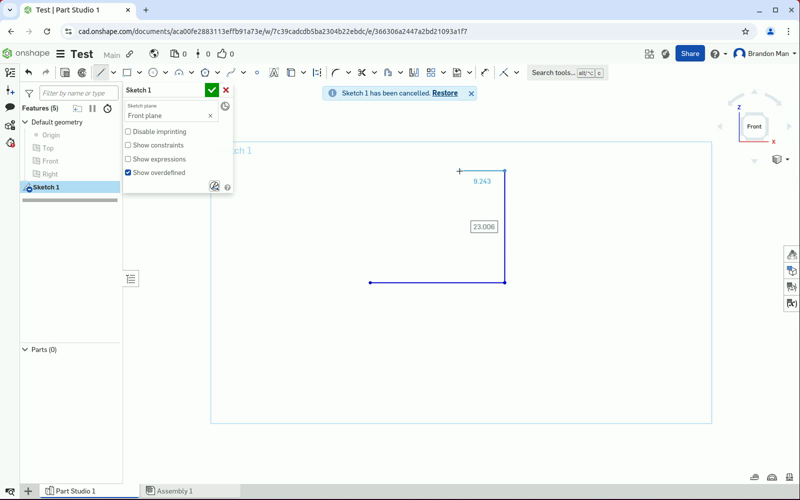
key_up(shift)
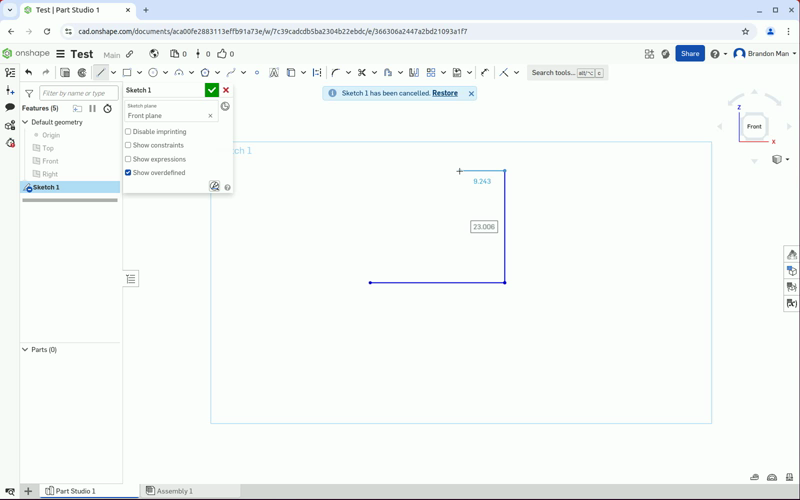
key_down(shift)
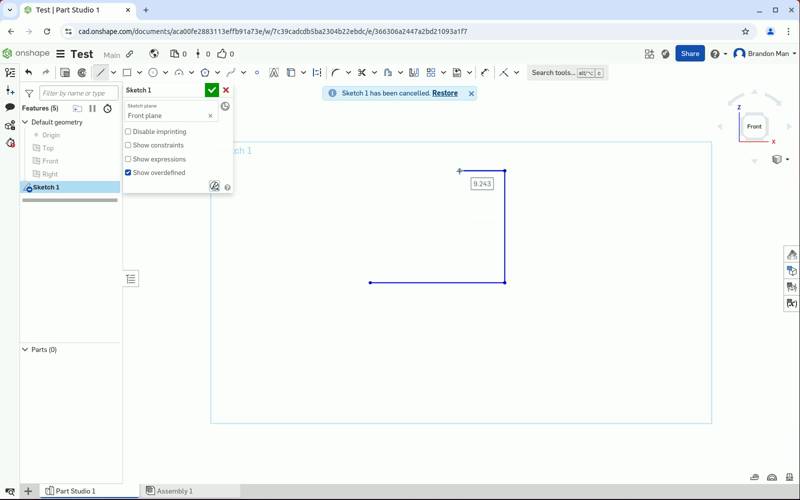
mouse_move(489, 170)
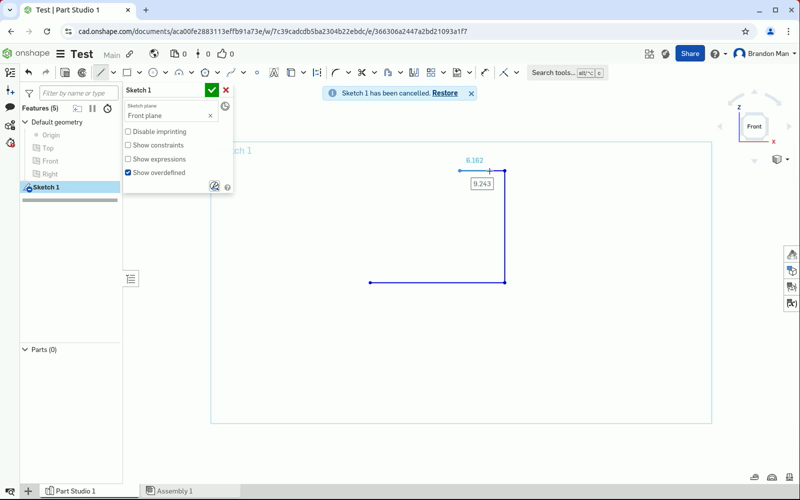
mouse_move(459, 193)
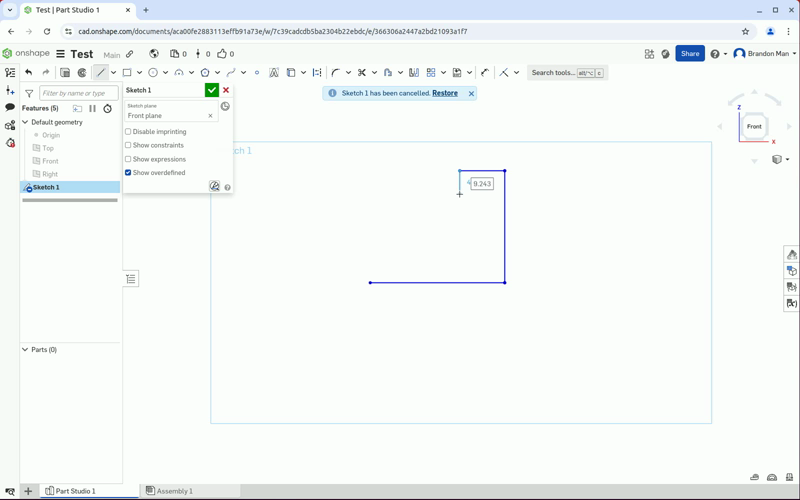
click(459, 193)
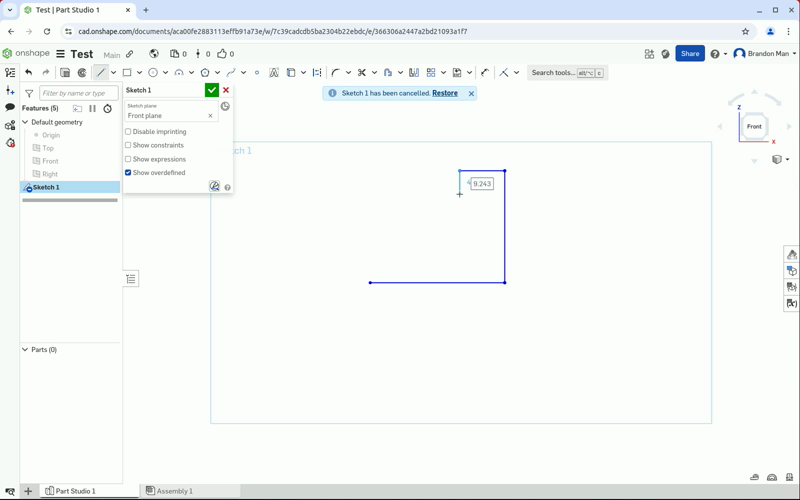
key_up(shift)
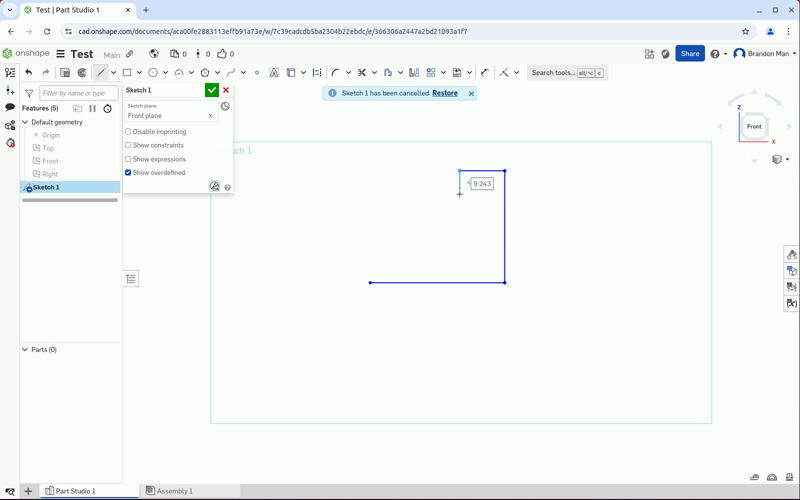
key_down(shift)
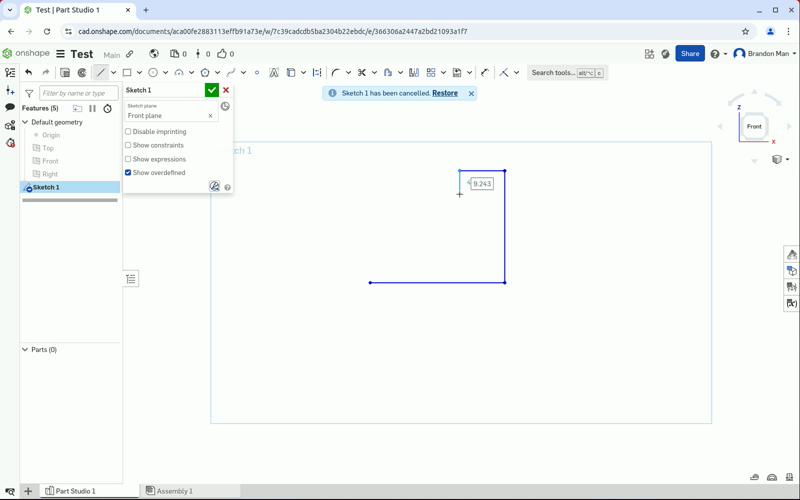
mouse_move(489, 193)
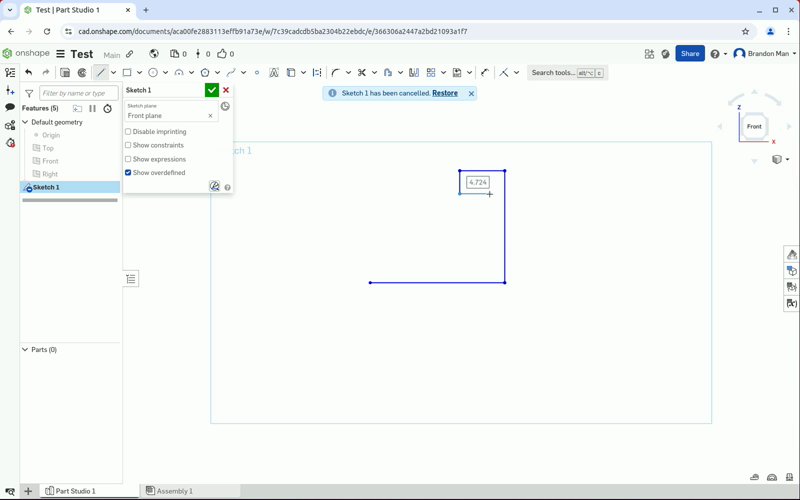
mouse_move(415, 193)
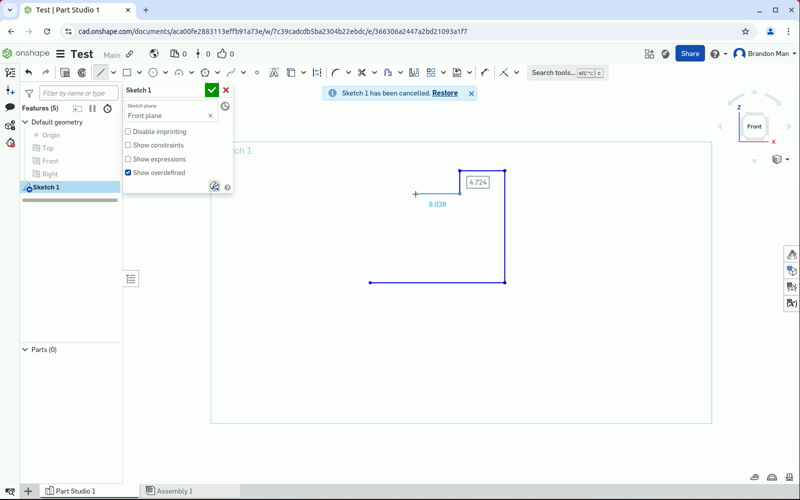
click(415, 193)
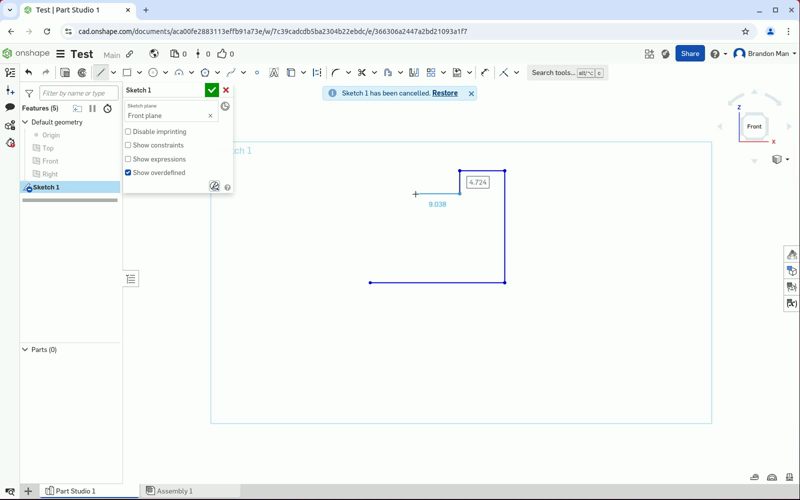
key_up(shift)
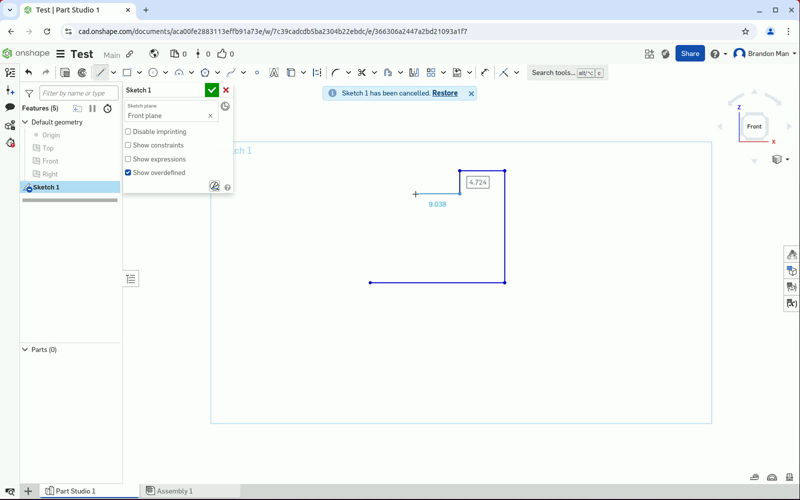
key_down(shift)
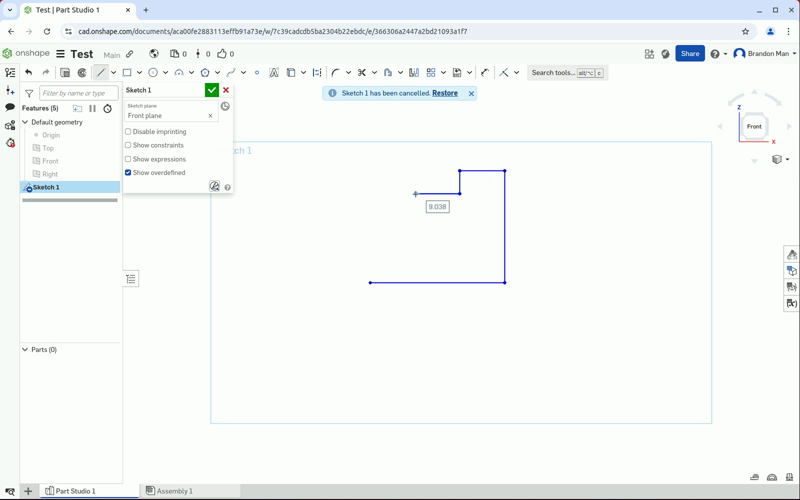
mouse_move(445, 193)
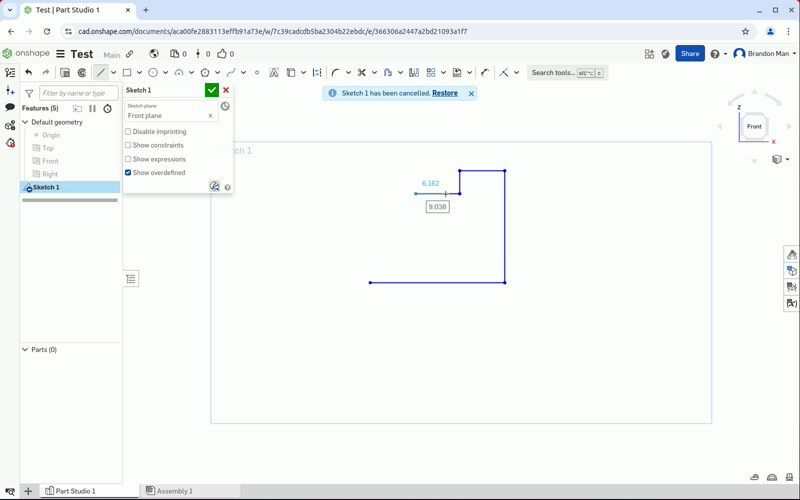
mouse_move(415, 170)
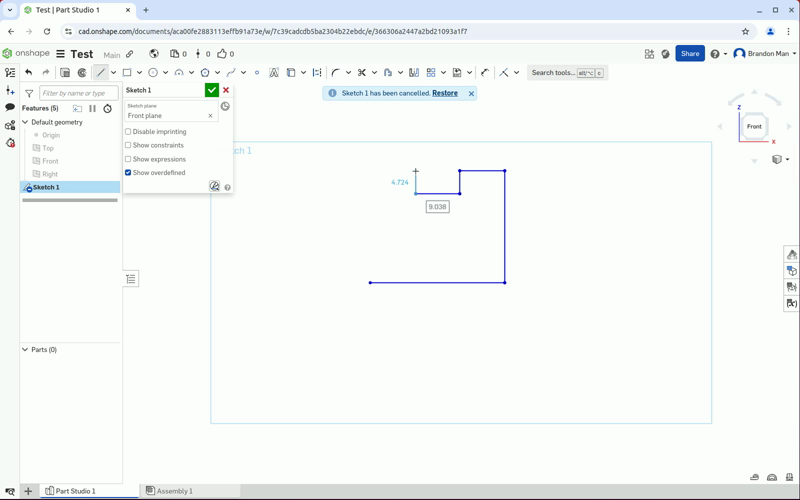
click(415, 170)
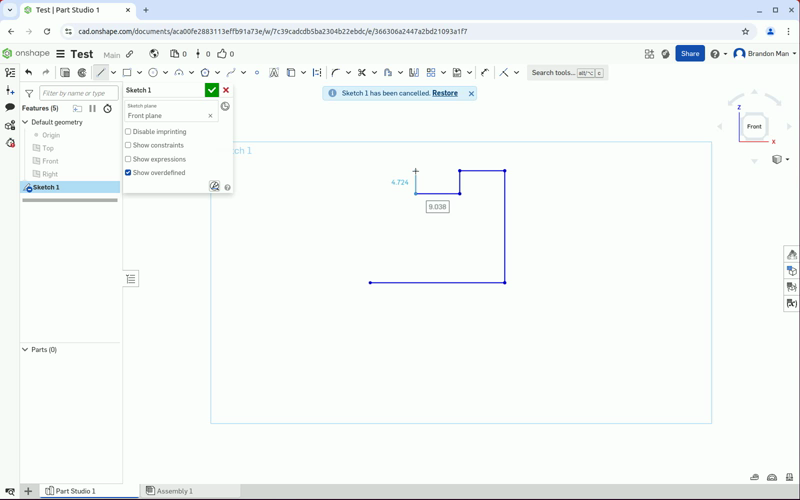
key_up(shift)
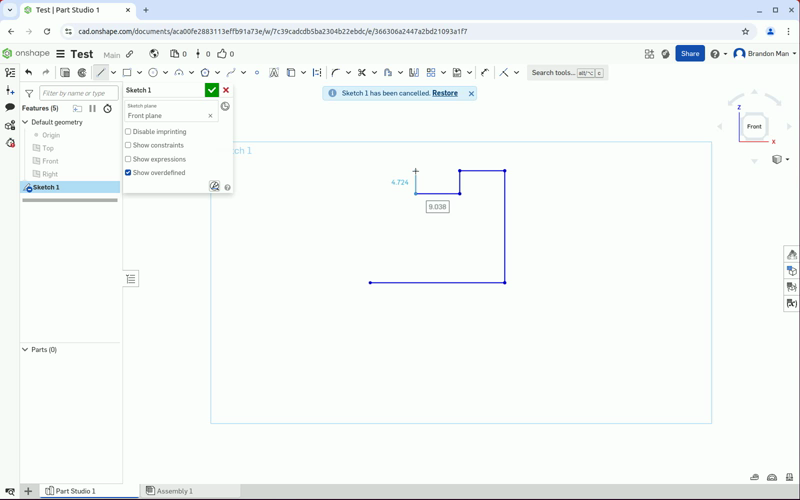
key_down(shift)
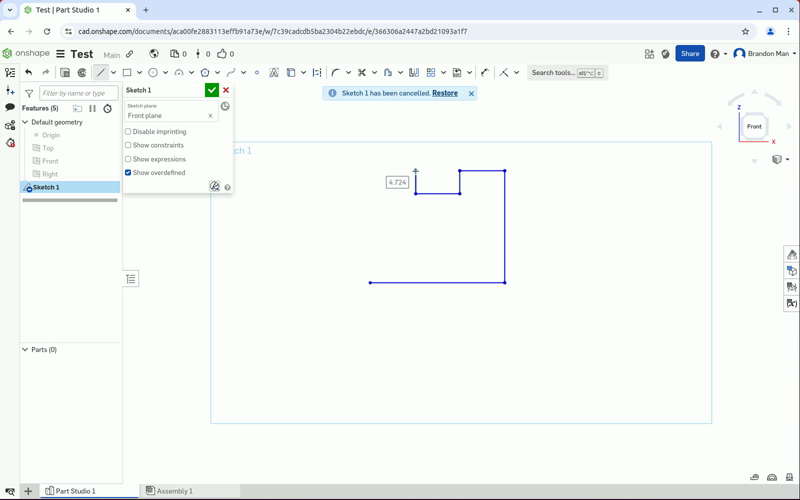
mouse_move(445, 170)
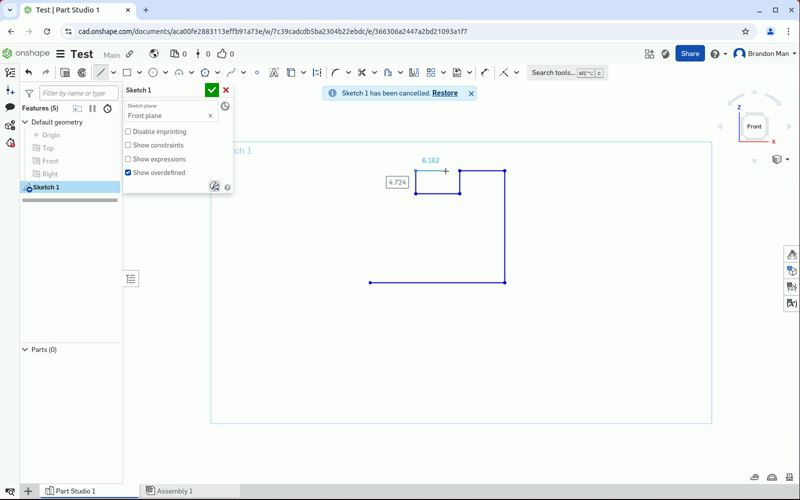
mouse_move(370, 170)
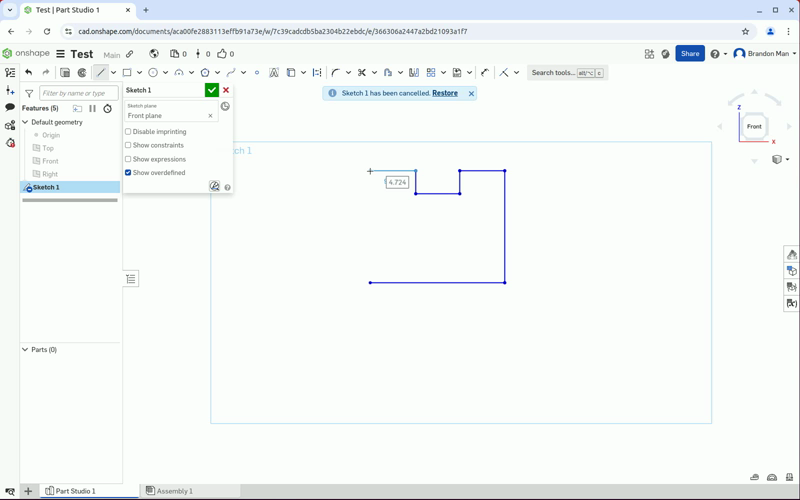
click(370, 170)
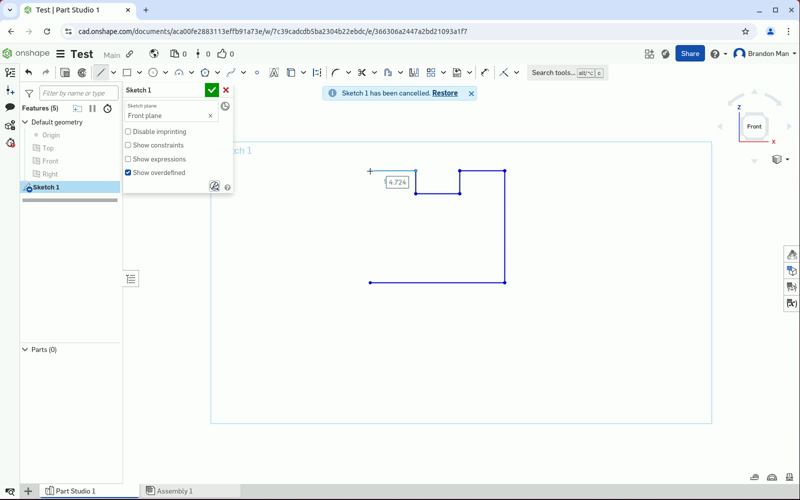
key_up(shift)
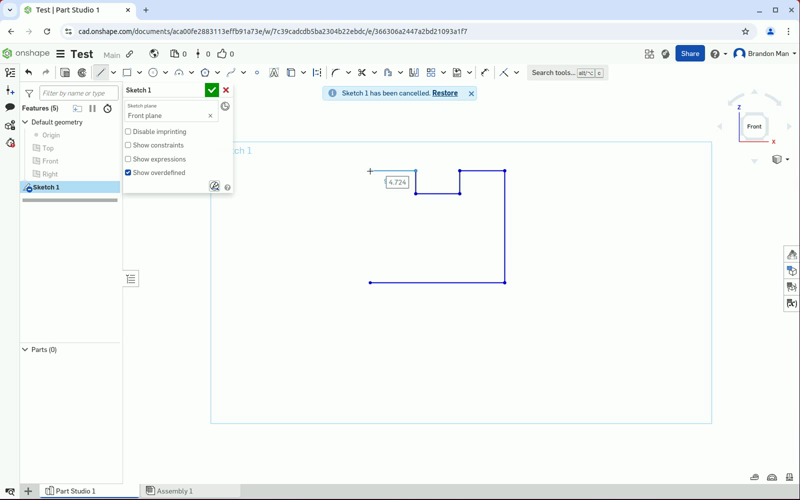
key_down(shift)
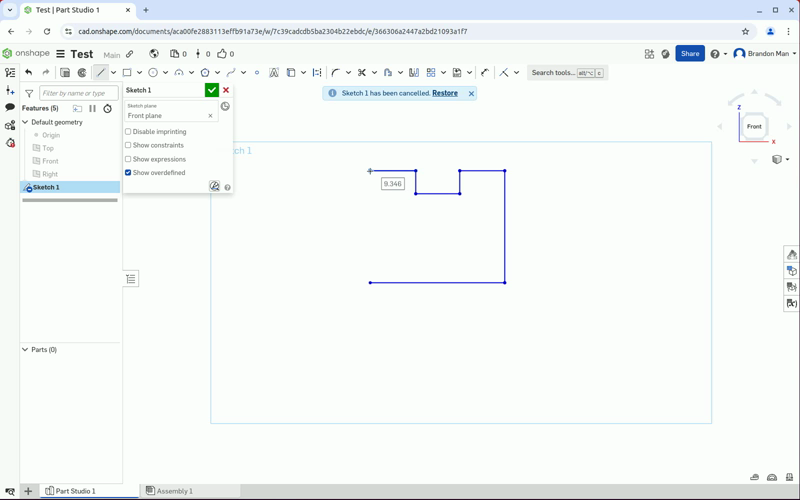
mouse_move(370, 282)
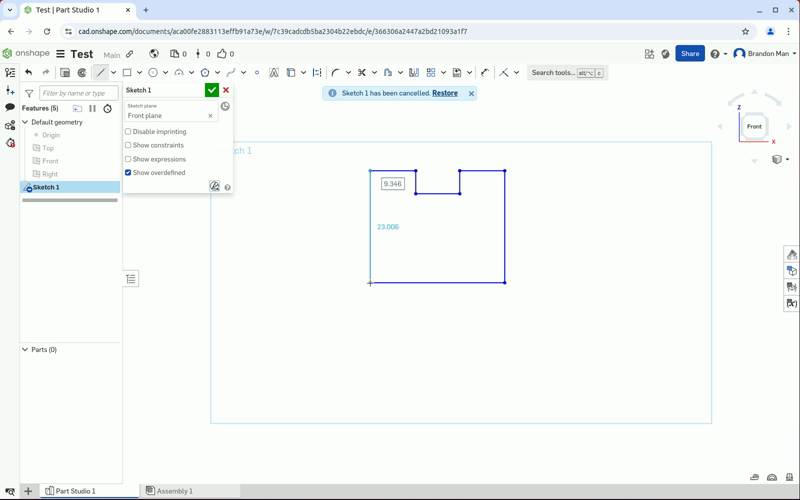
key_up(shift)
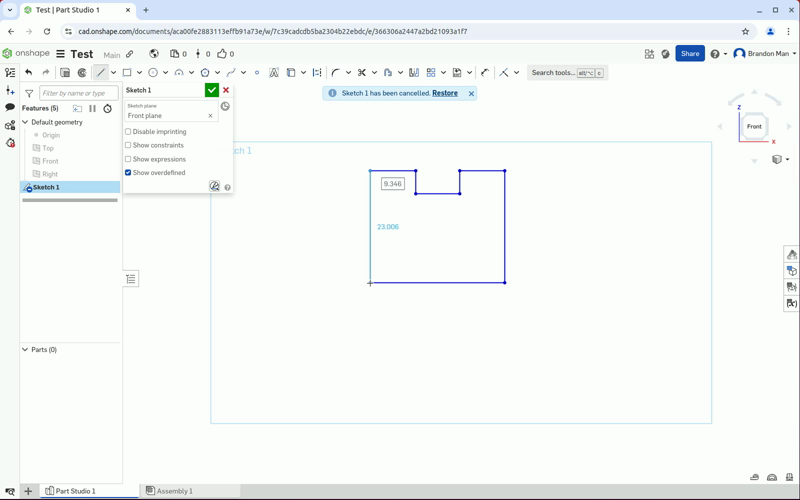
click(370, 282)
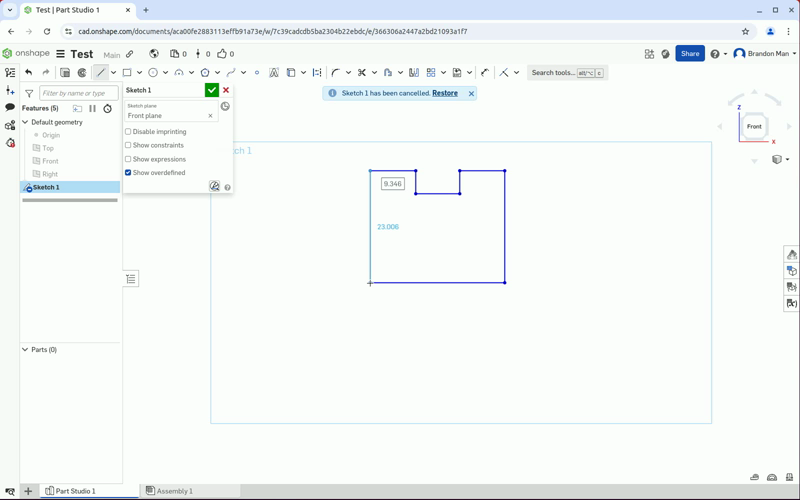
key(esc)
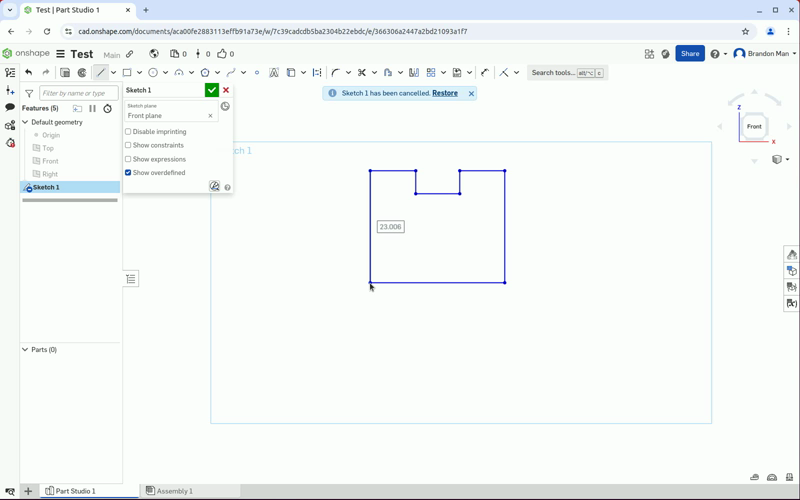
mouse_move(405, 212)
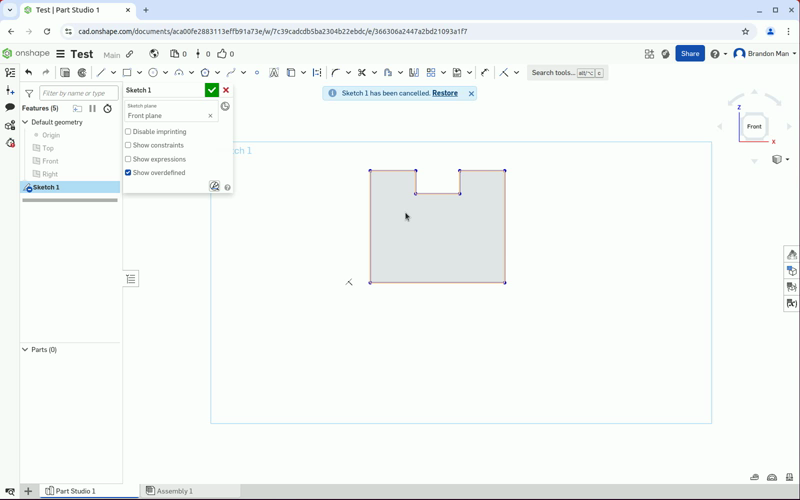
click(405, 212)
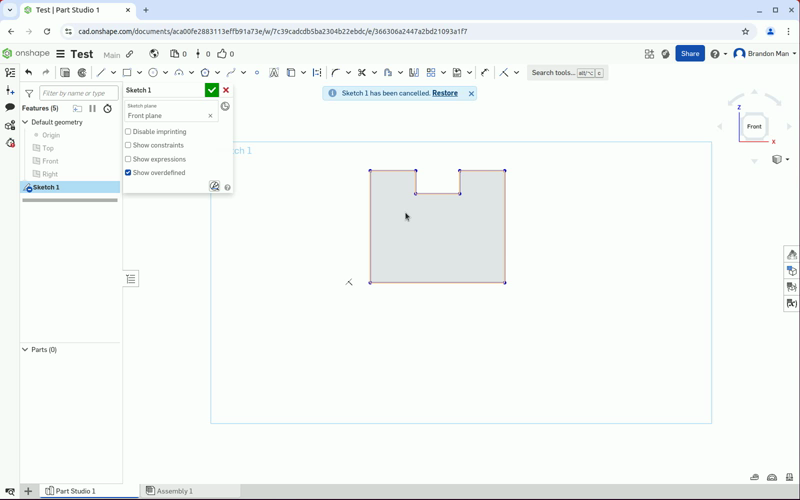
mouse_move(73, 352)
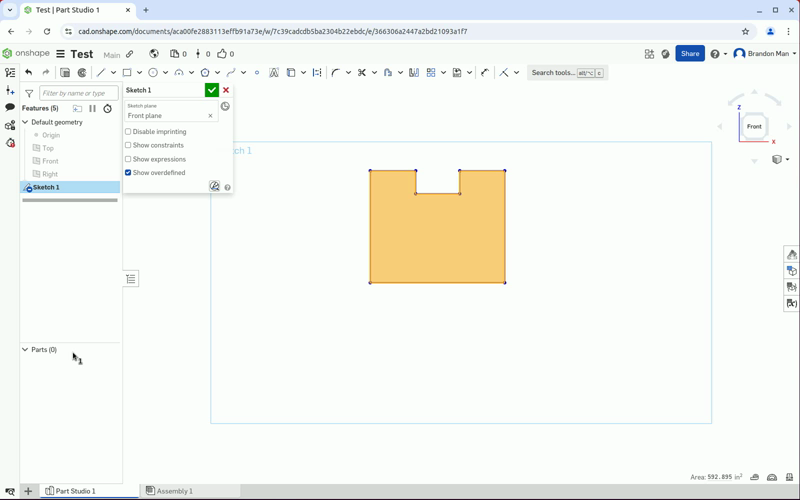
key(shift+y)
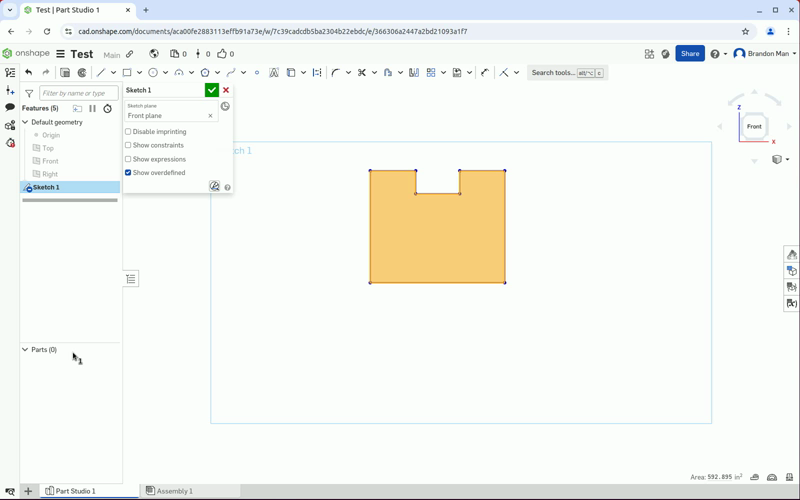
key(shift+e)
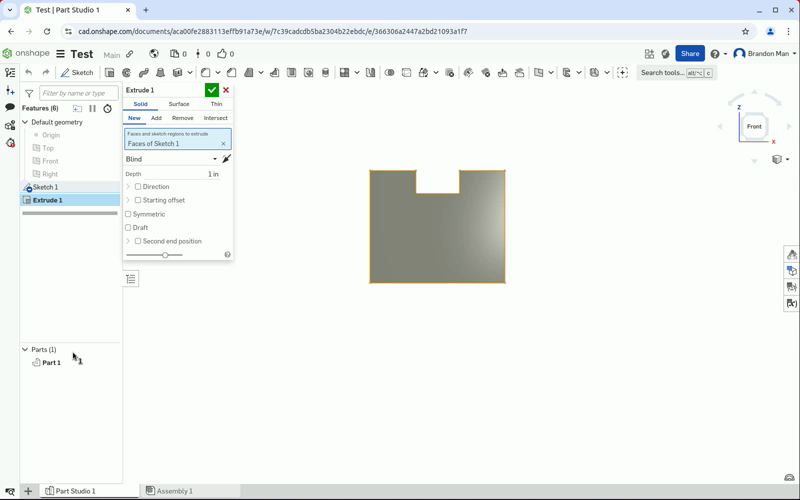
mouse_move(143, 106)
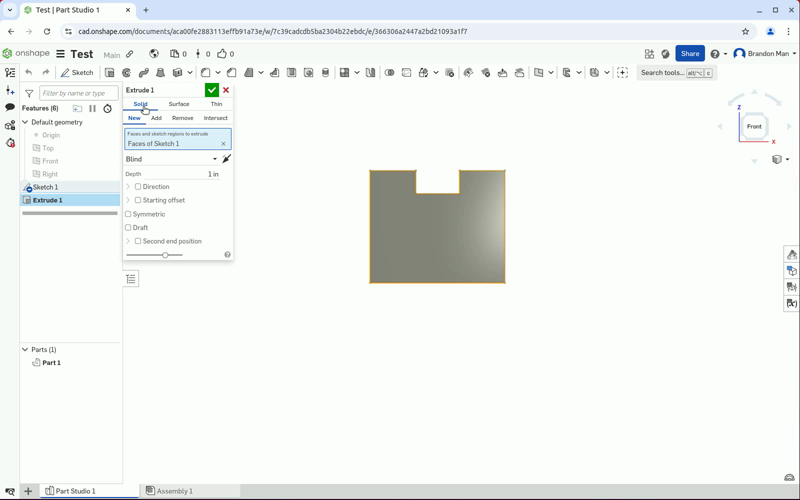
click(143, 106)
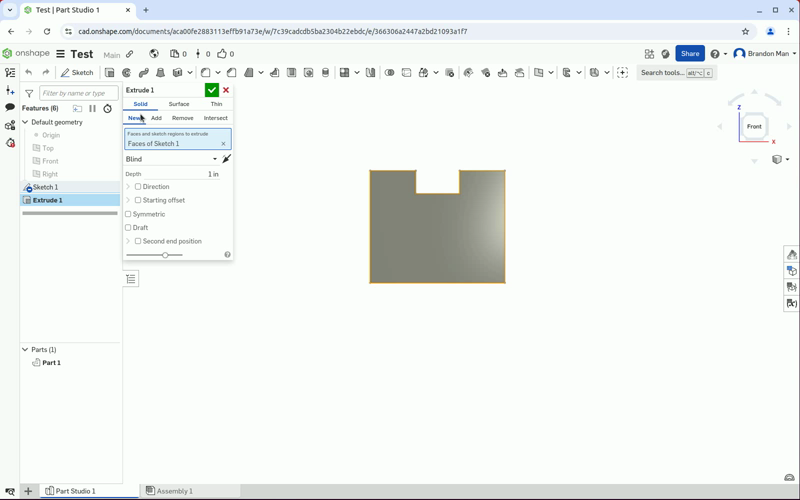
mouse_move(137, 120)
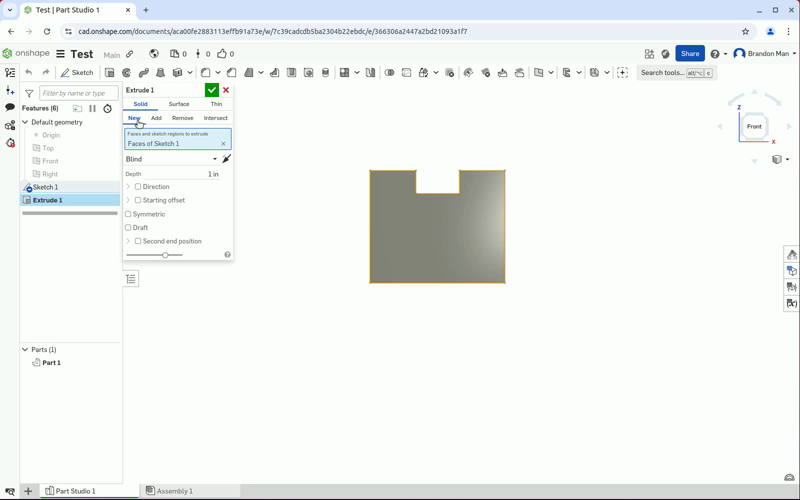
click(137, 120)
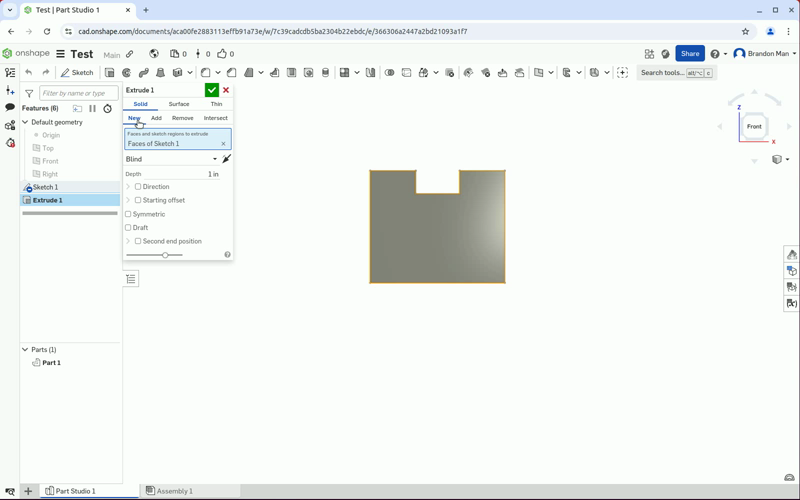
key(tab, 4)
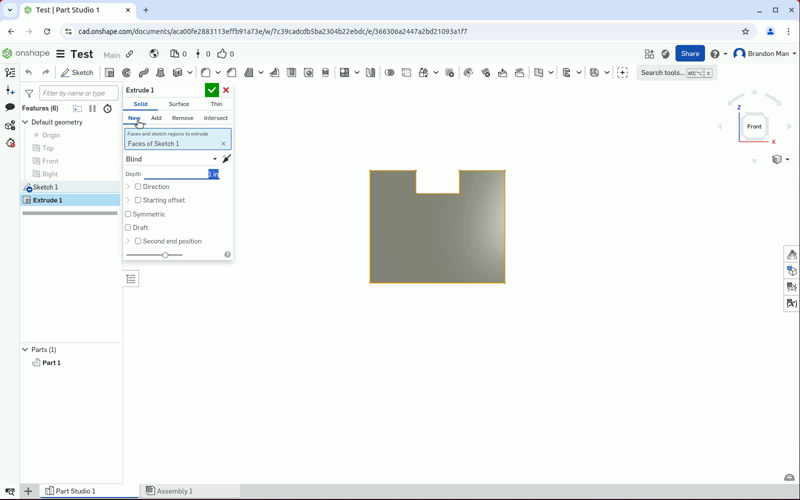
text(9.147)
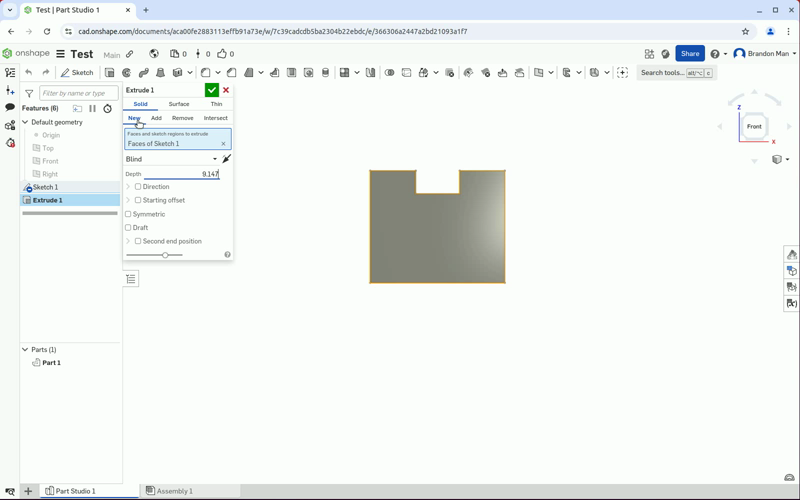
key(enter)
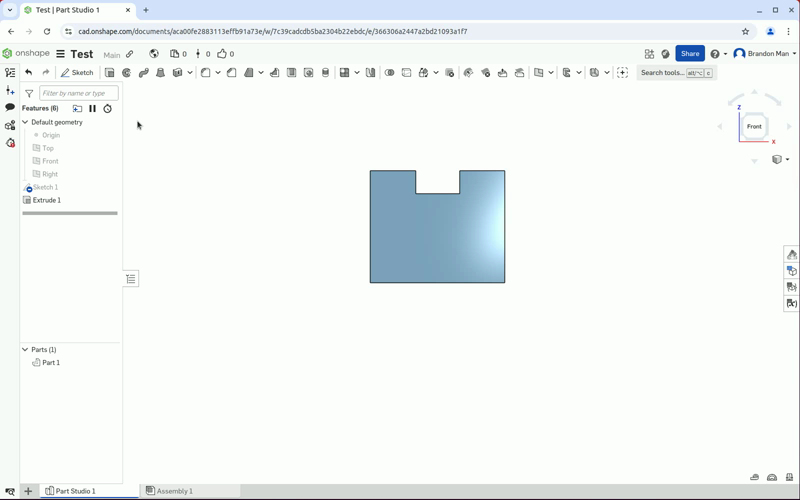
key(shift+h)
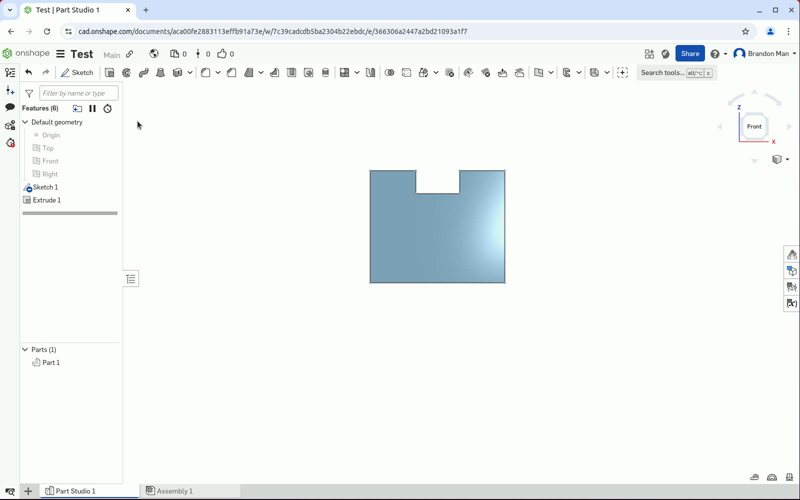
key(shift+h)
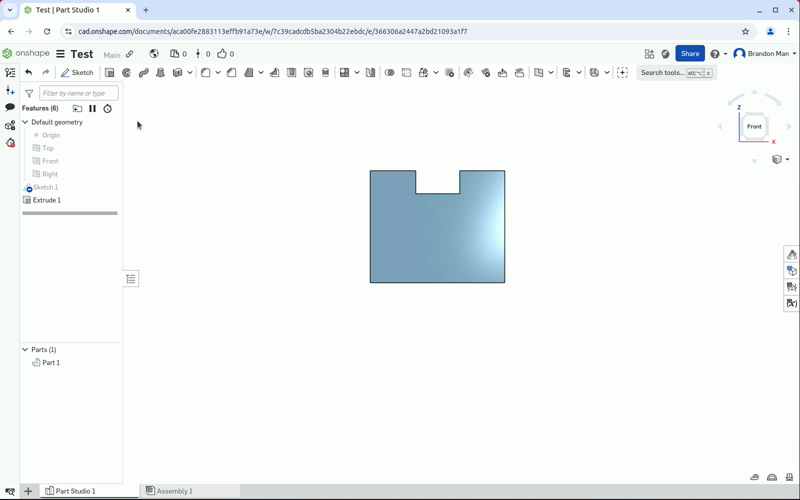
mouse_move(73, 189)
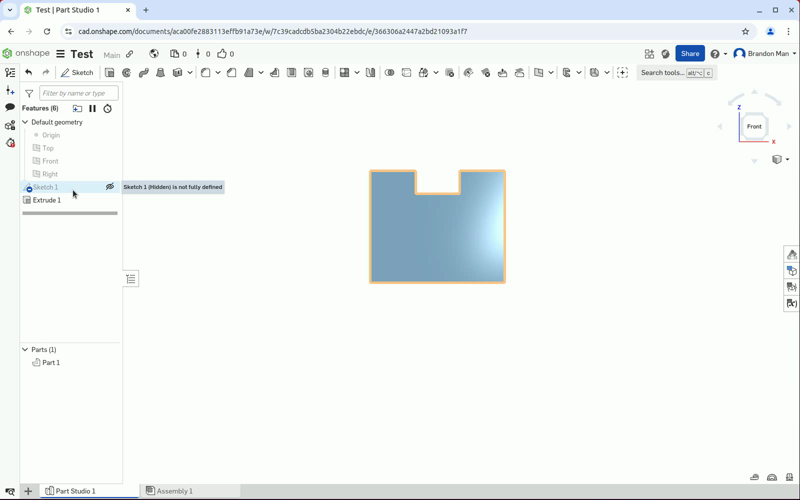
click(73, 189)
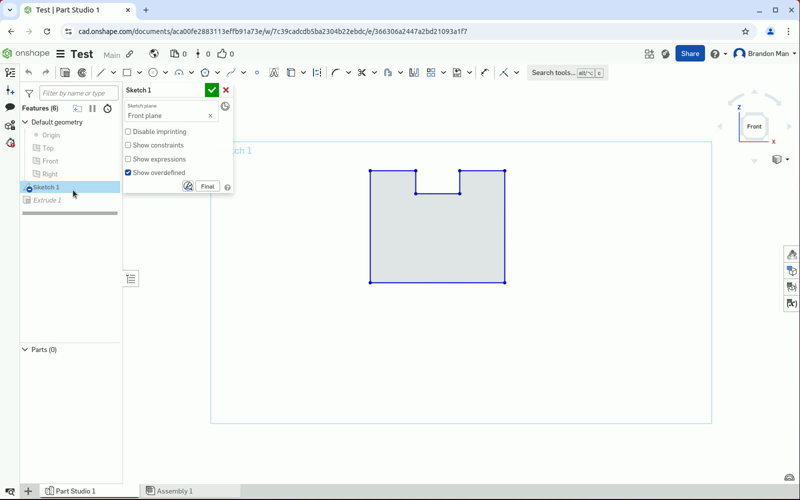
mouse_move(229, 92)
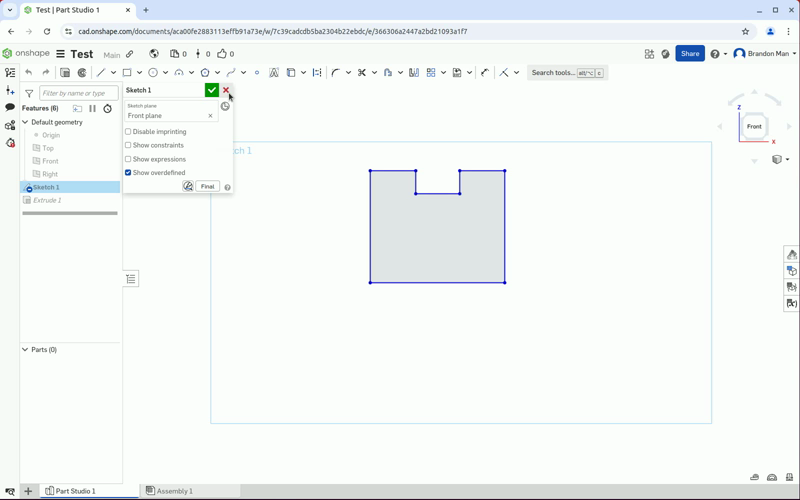
click(229, 92)
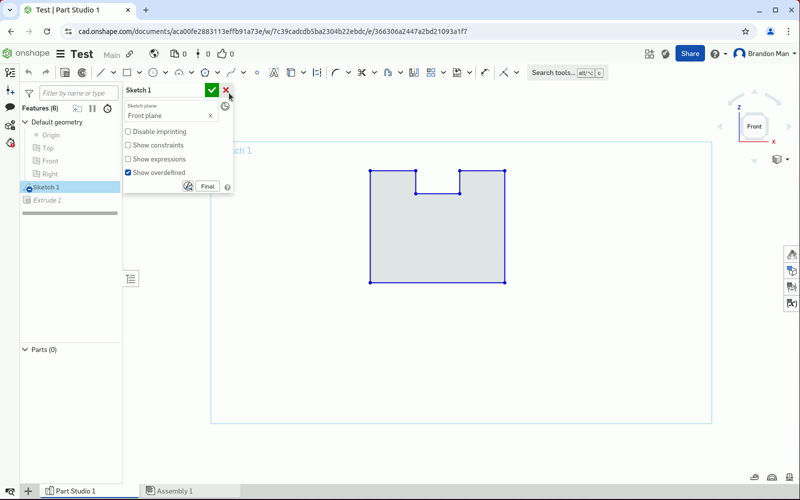
key(shift+s)
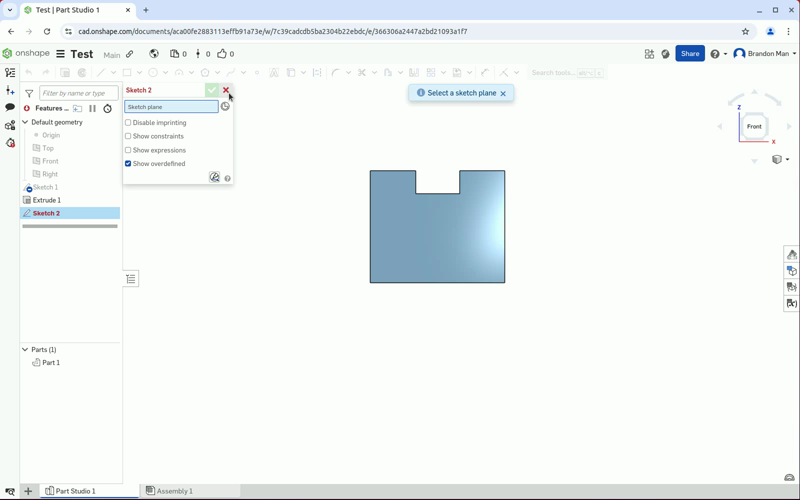
mouse_move(73, 163)
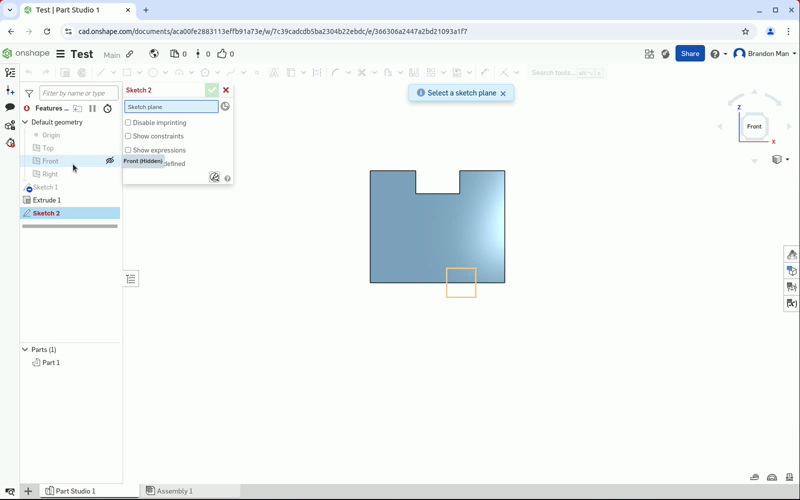
click(73, 163)
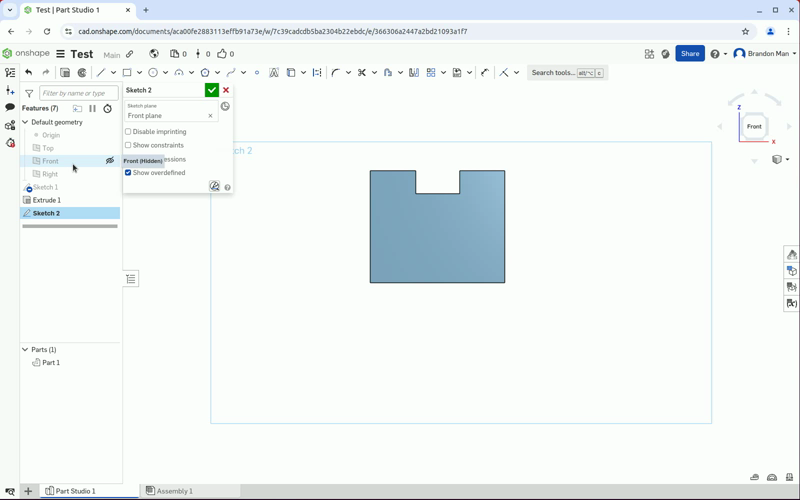
mouse_move(73, 352)
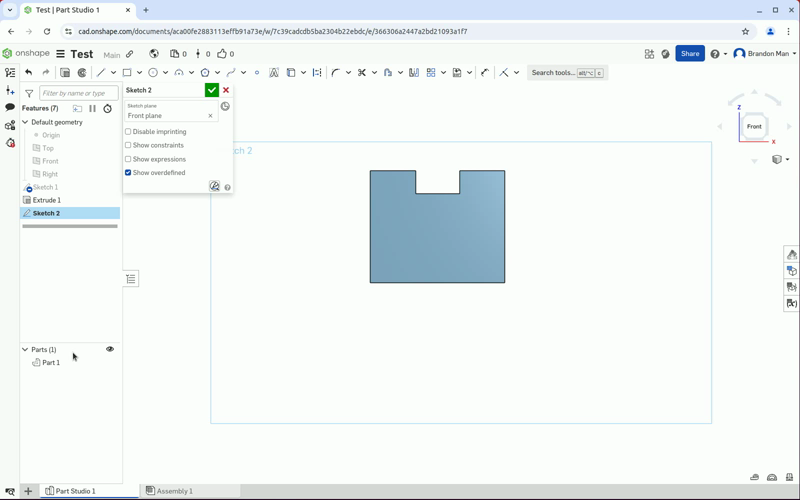
key(y)
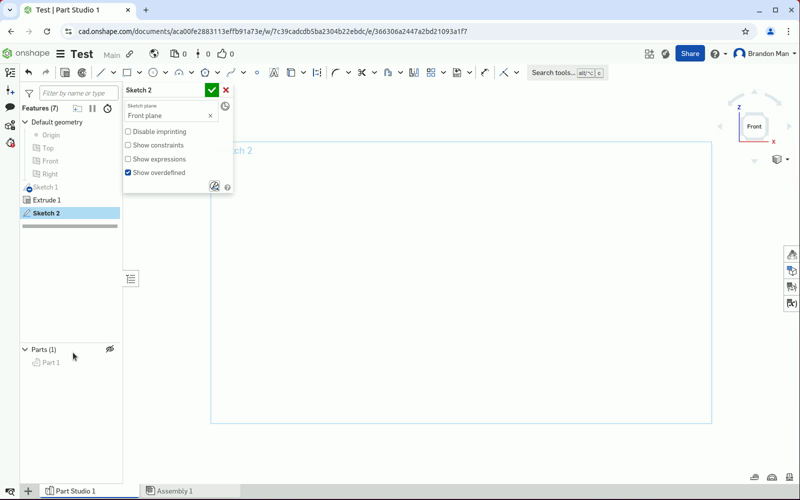
key(l)
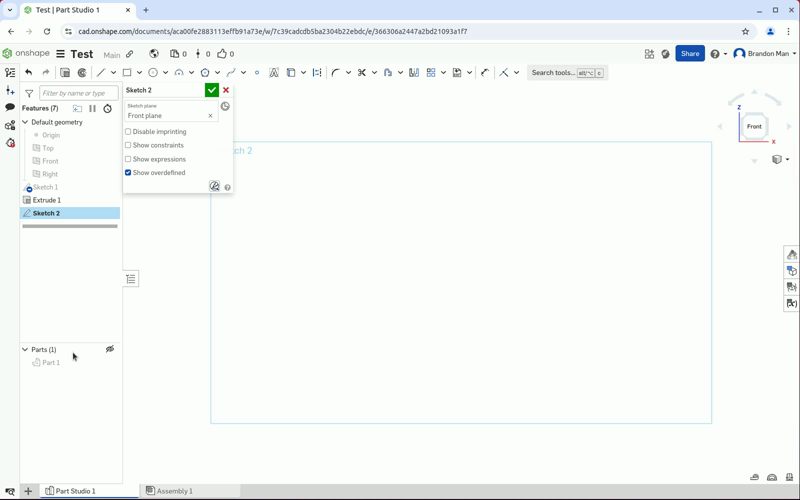
key_down(shift)
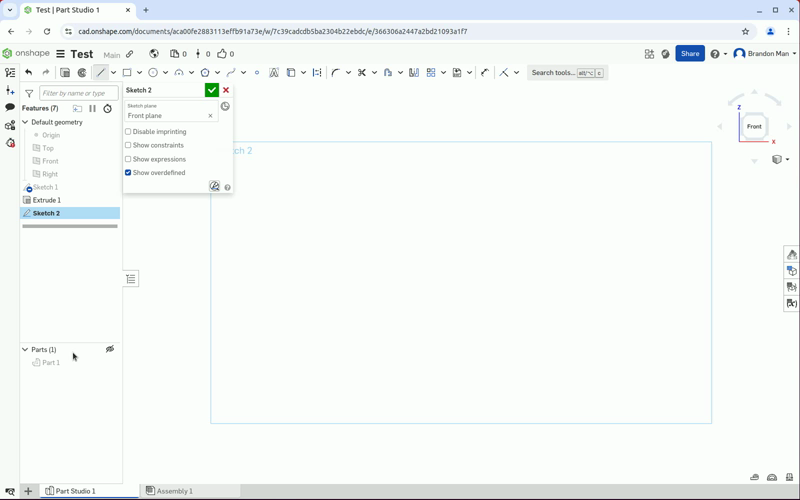
mouse_move(371, 282)
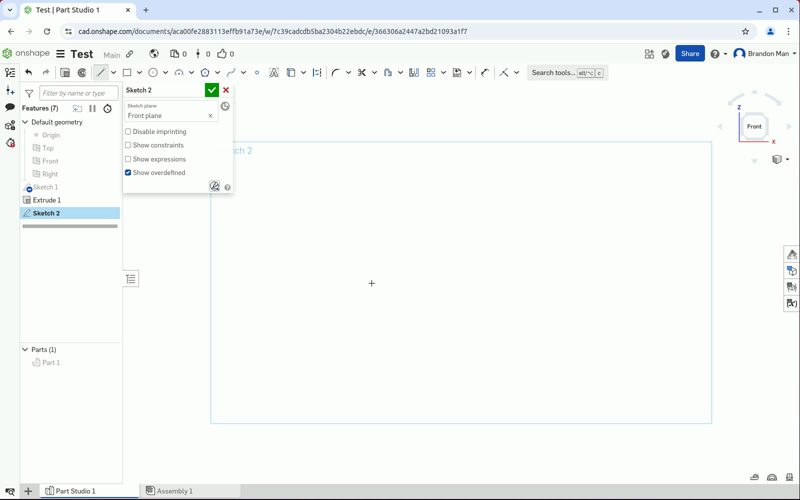
click(371, 282)
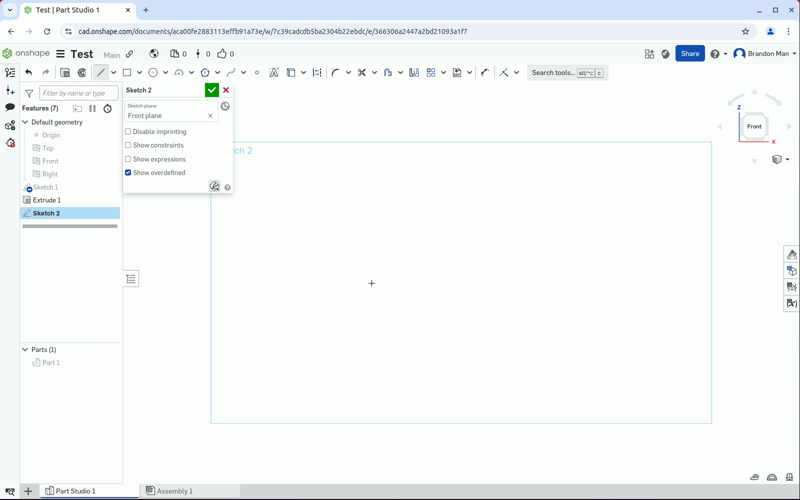
key_up(shift)
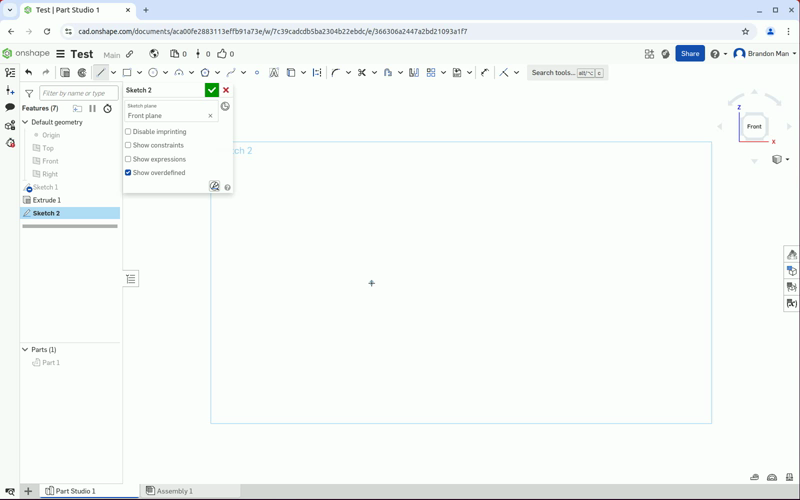
key_down(shift)
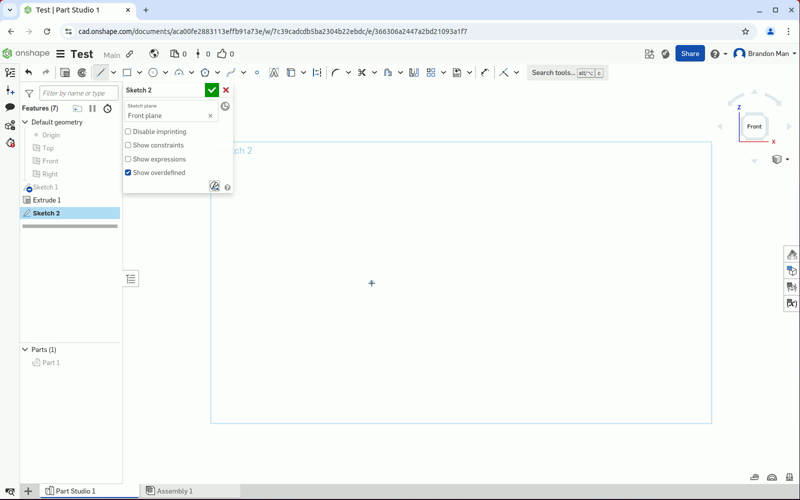
mouse_move(506, 282)
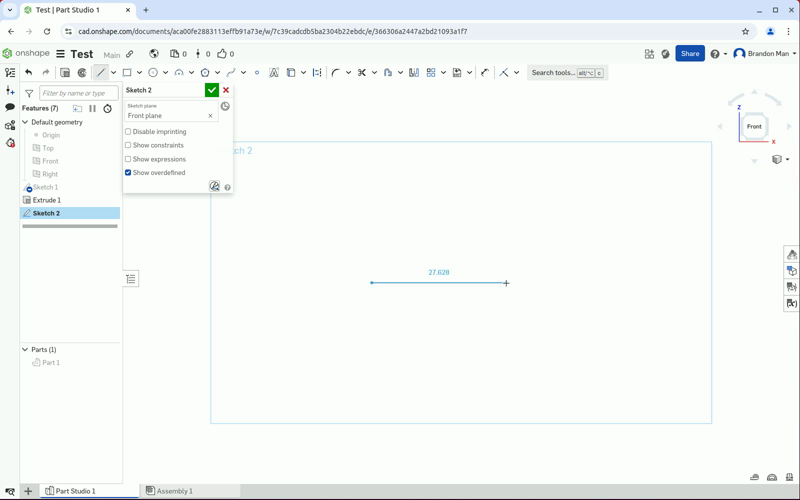
click(506, 282)
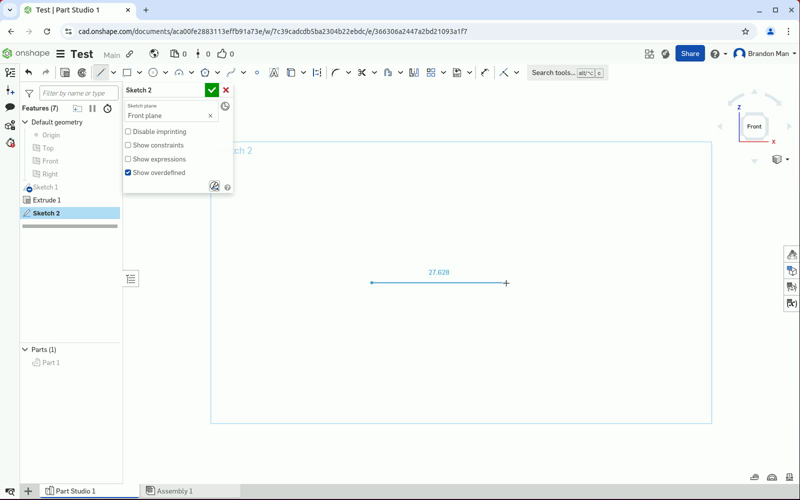
key_up(shift)
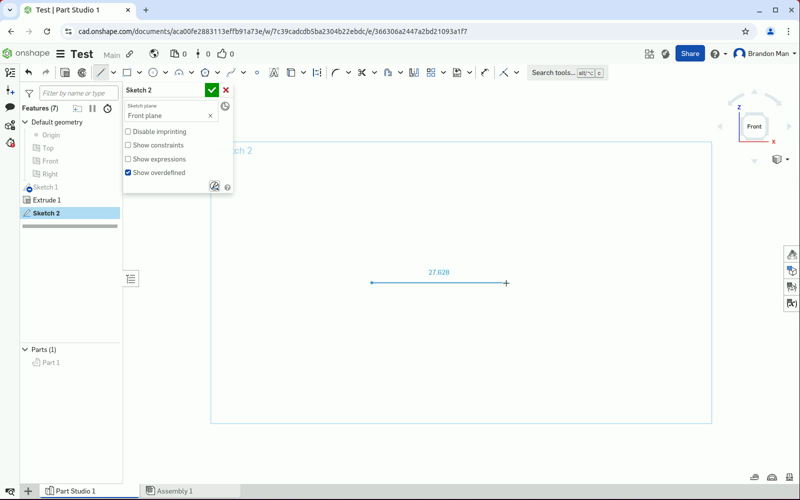
key_down(shift)
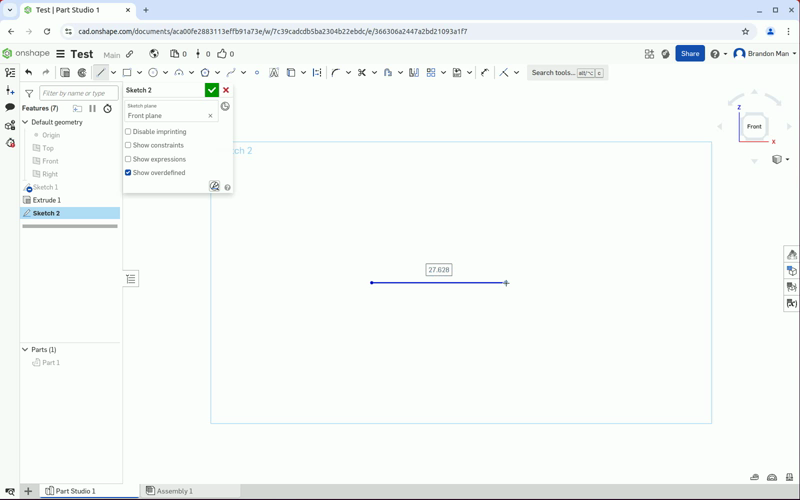
mouse_move(536, 282)
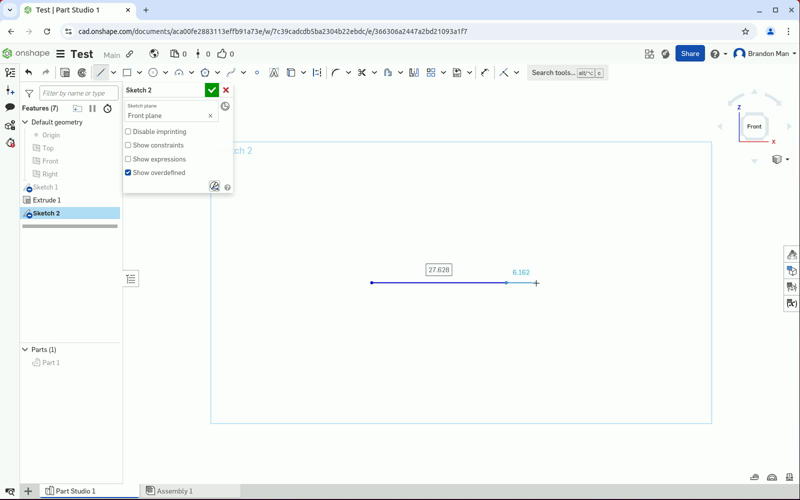
mouse_move(506, 237)
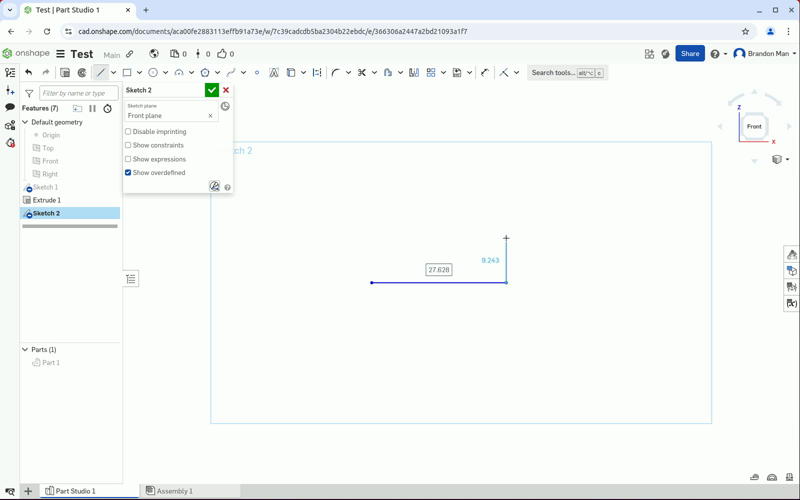
click(506, 237)
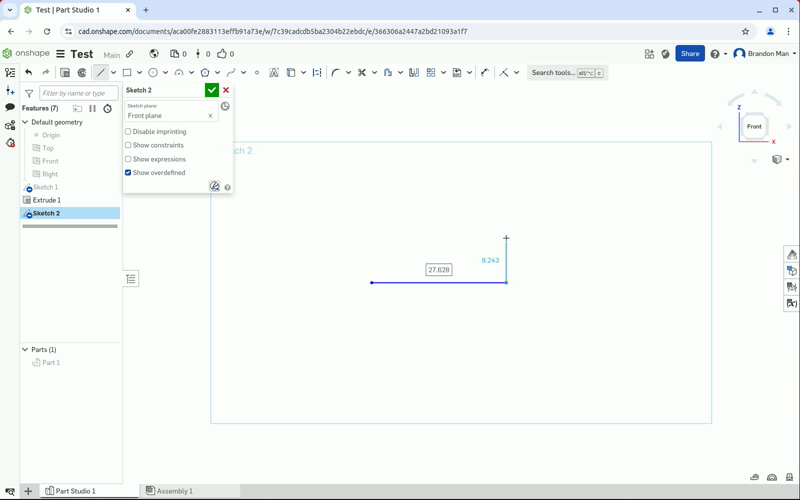
key_up(shift)
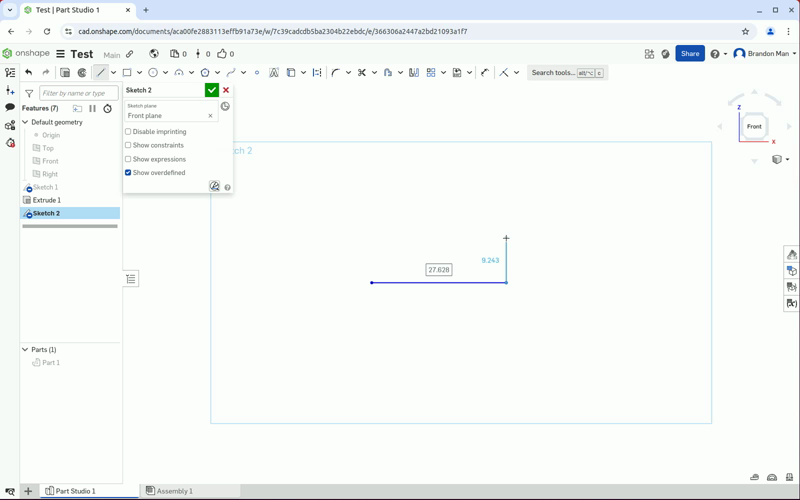
key_down(shift)
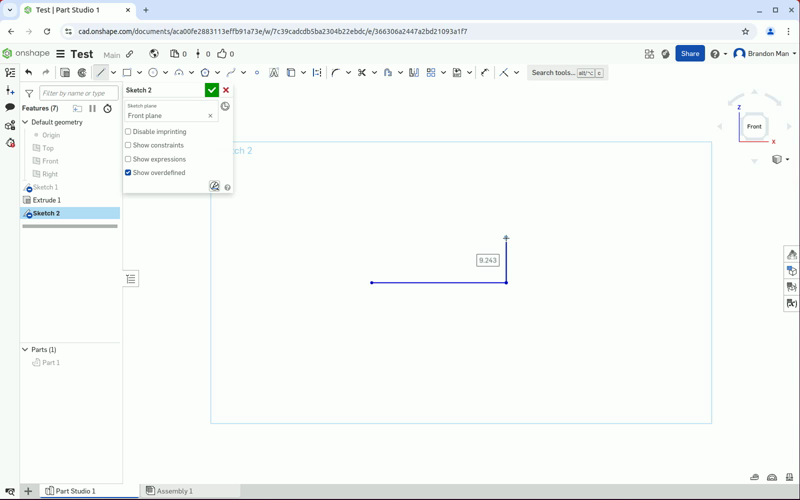
mouse_move(371, 237)
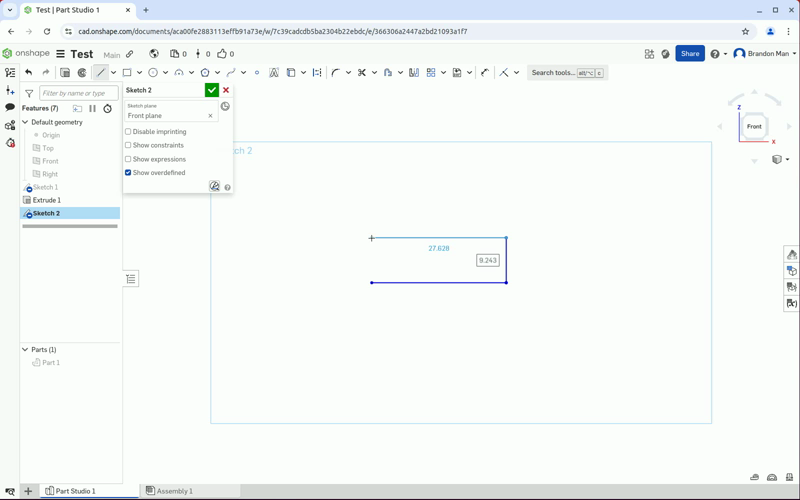
click(371, 237)
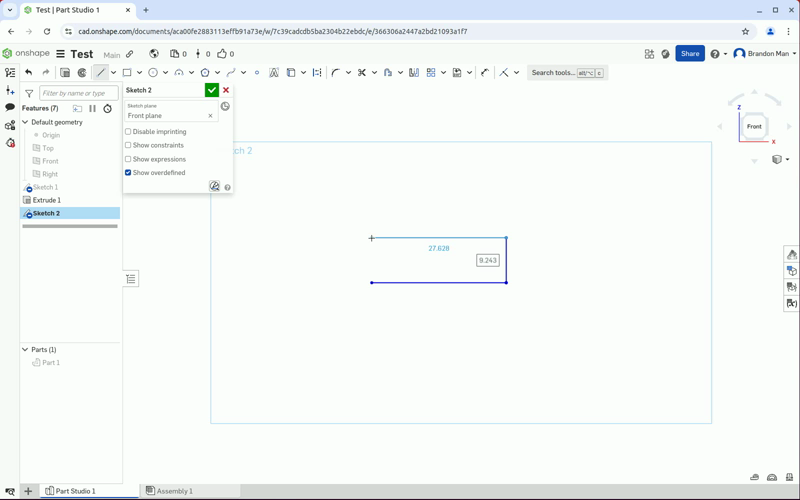
key_up(shift)
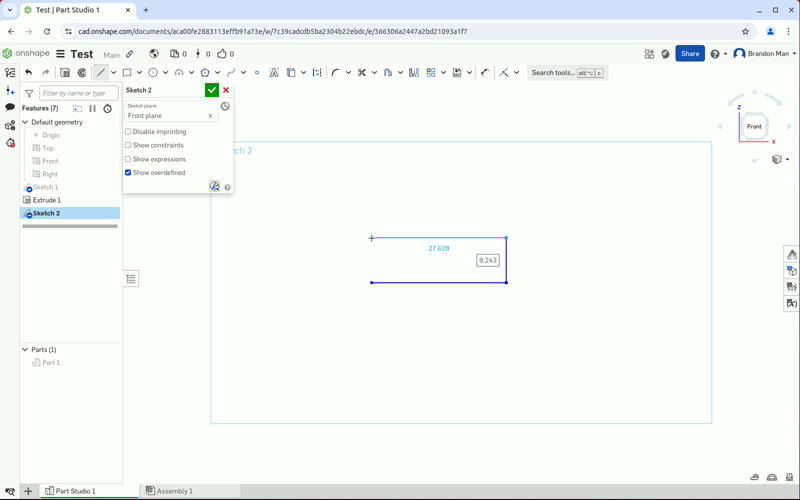
mouse_move(401, 237)
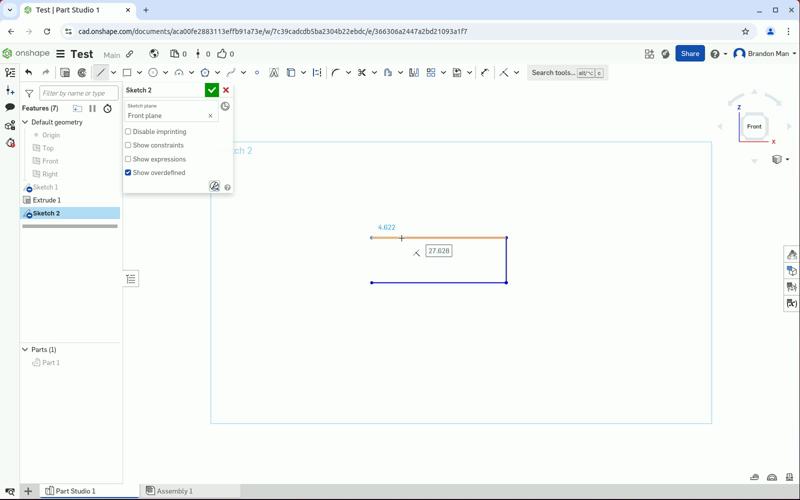
key_down(shift)
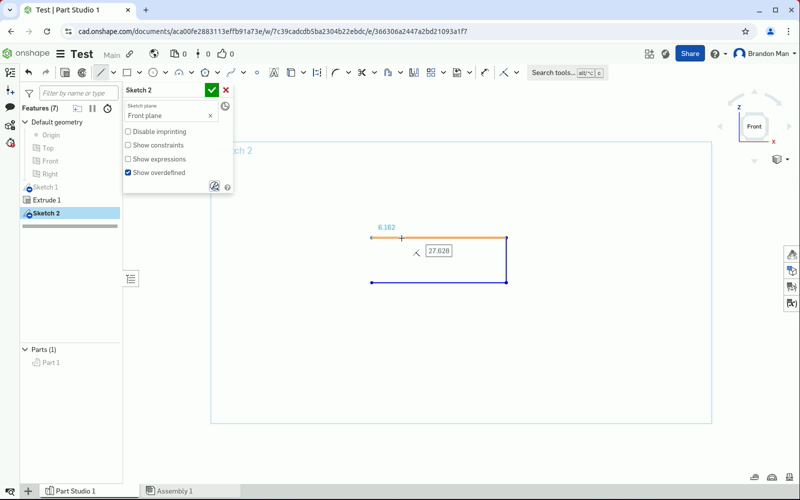
mouse_move(371, 282)
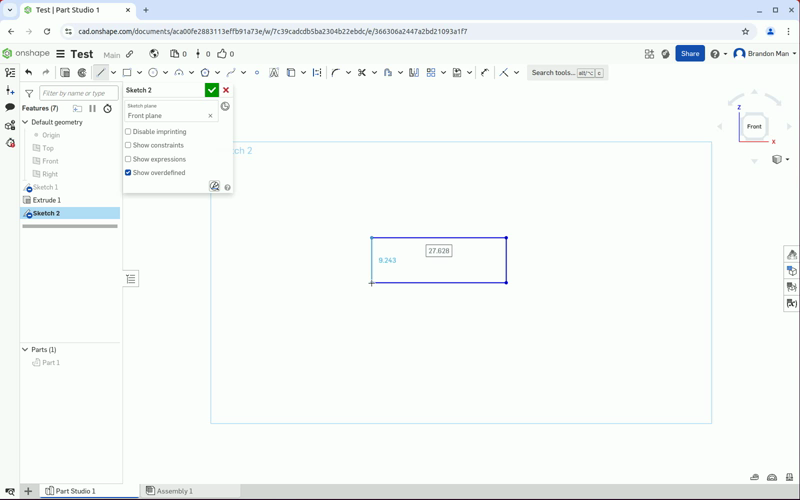
key_up(shift)
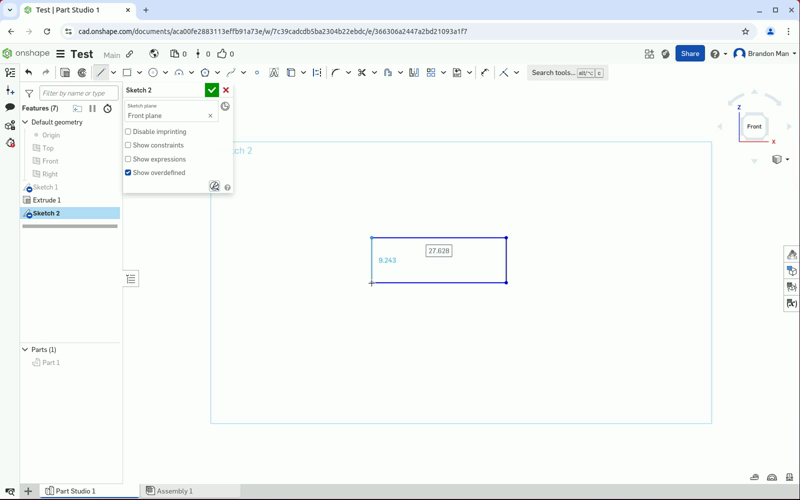
click(371, 282)
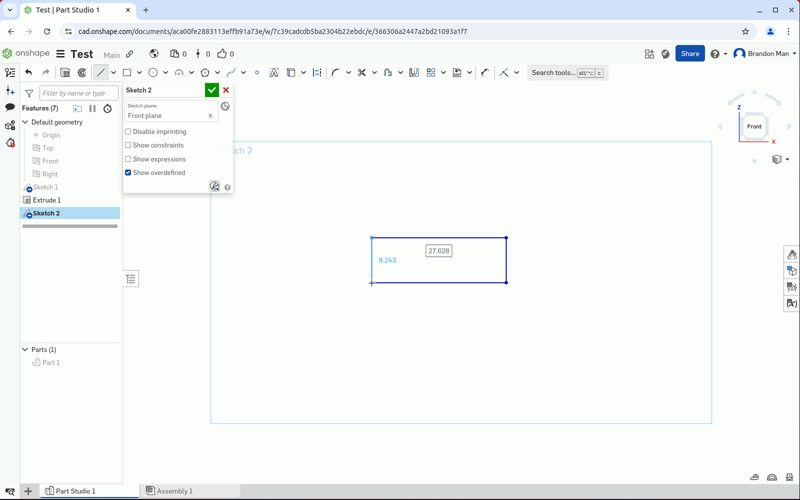
key(esc)
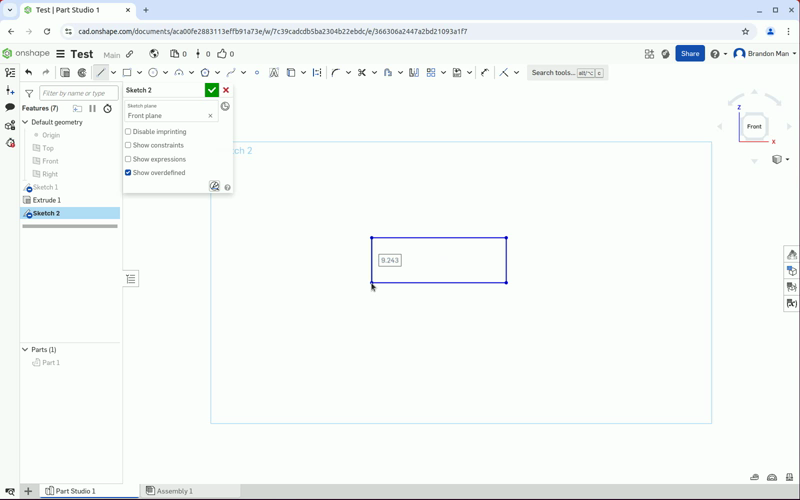
mouse_move(459, 254)
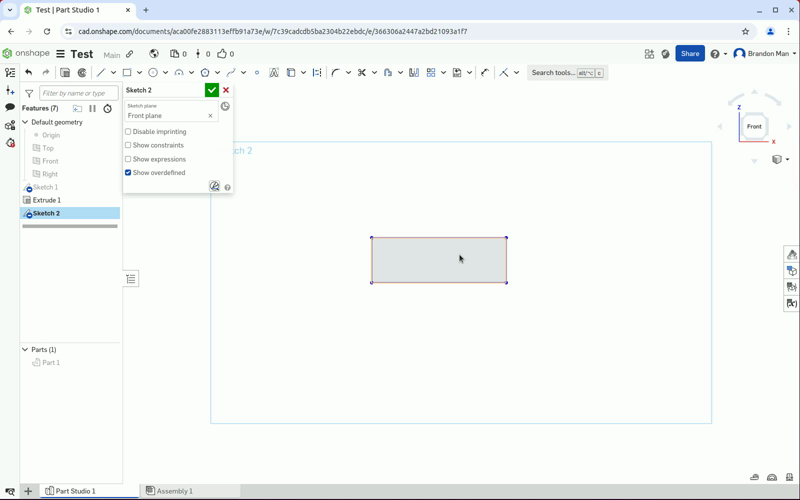
click(459, 254)
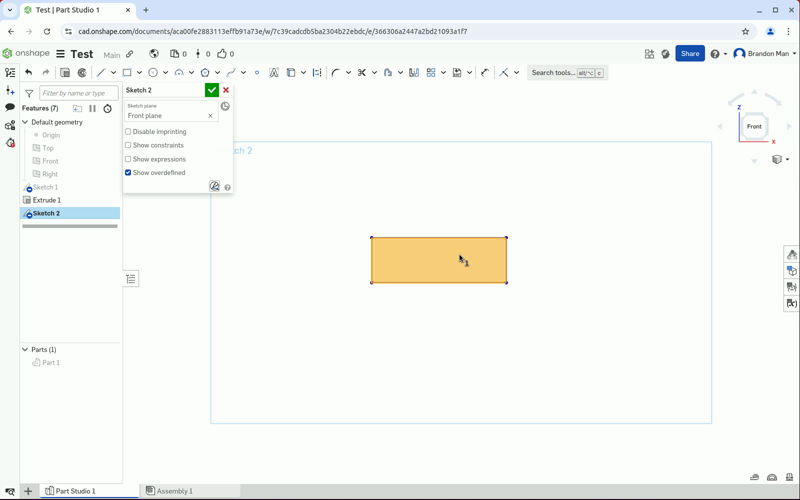
mouse_move(73, 352)
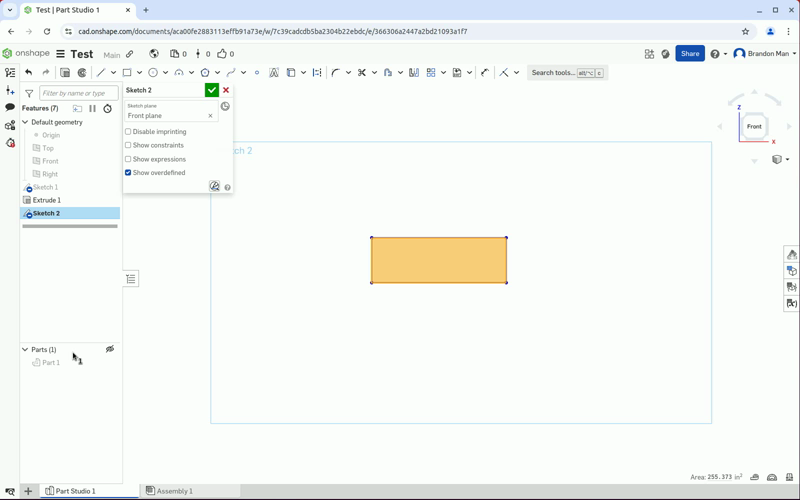
key(shift+y)
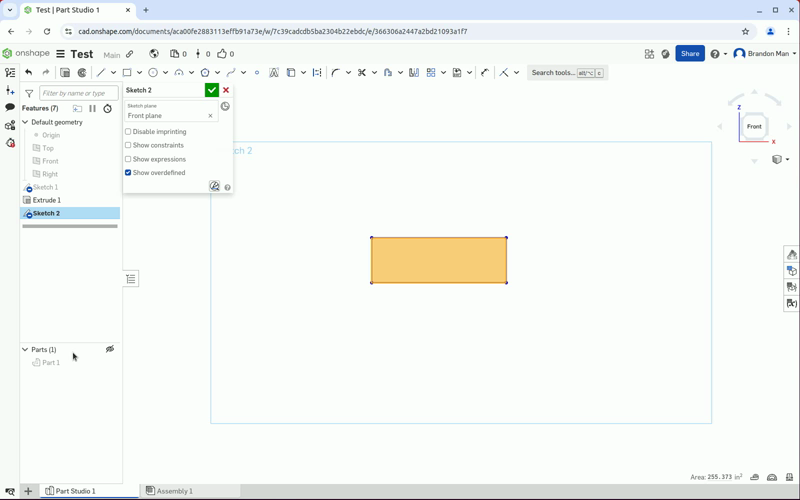
key(shift+e)
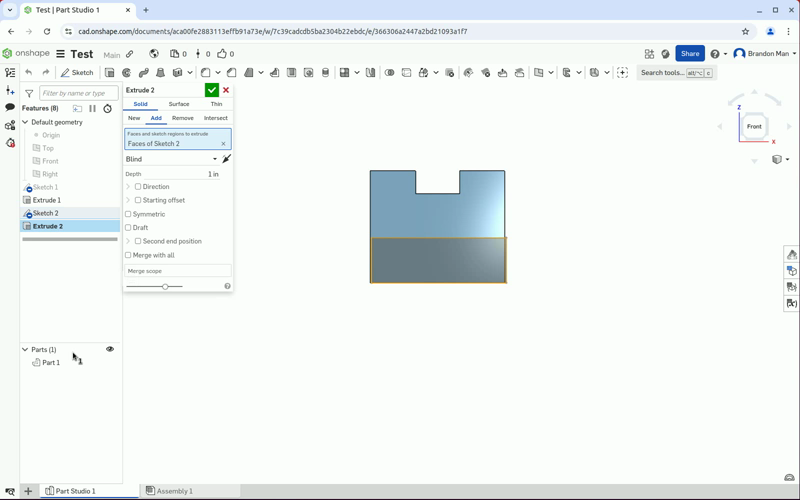
mouse_move(143, 106)
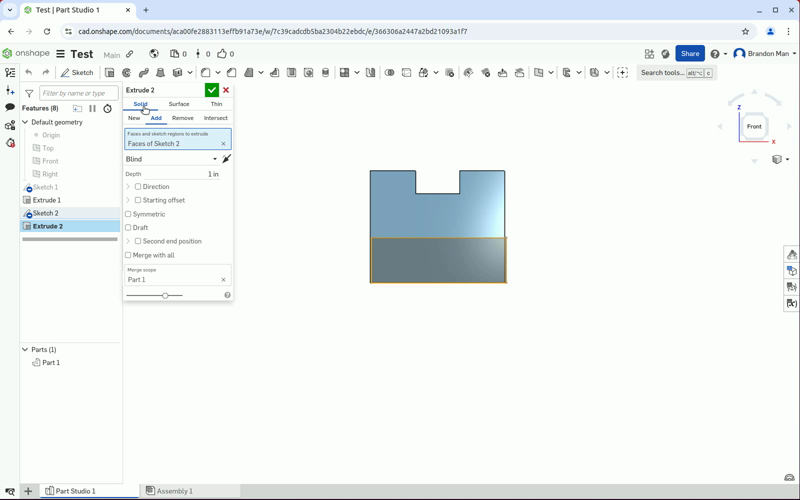
click(143, 106)
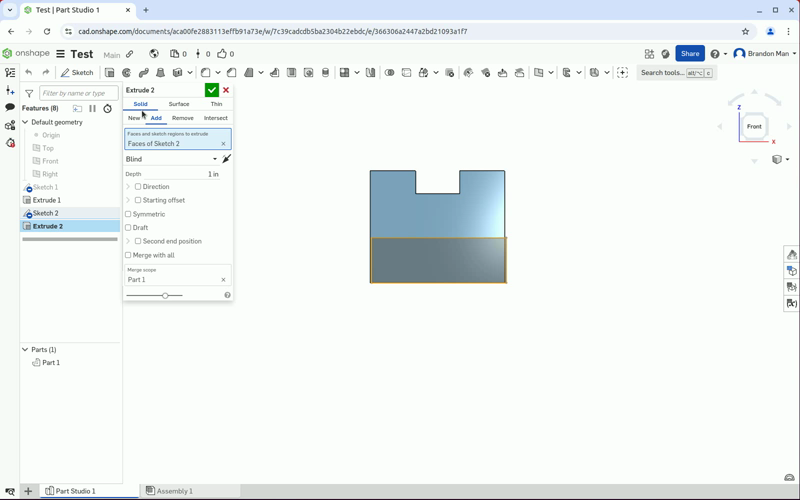
mouse_move(137, 120)
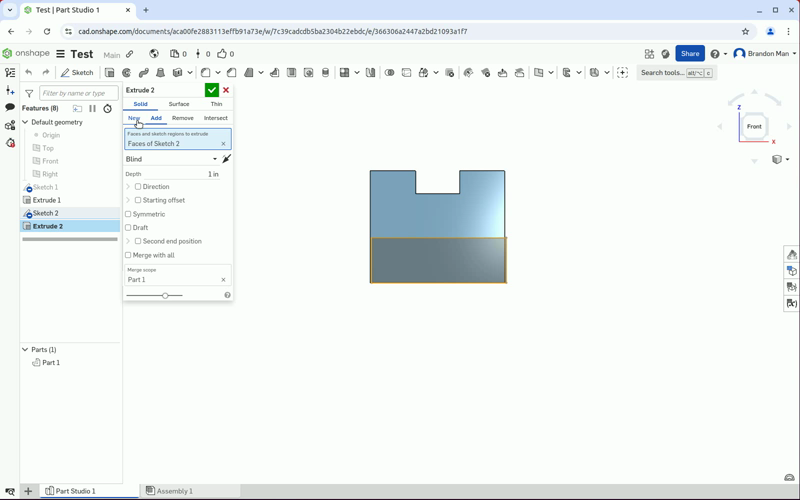
click(137, 120)
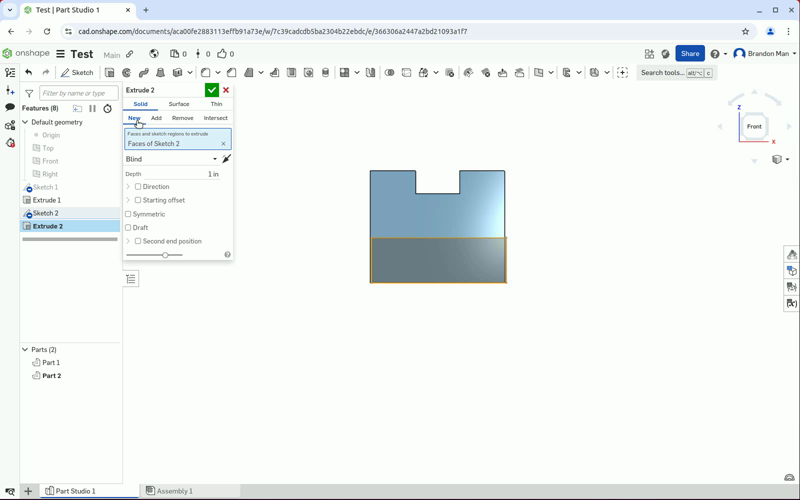
key(tab, 4)
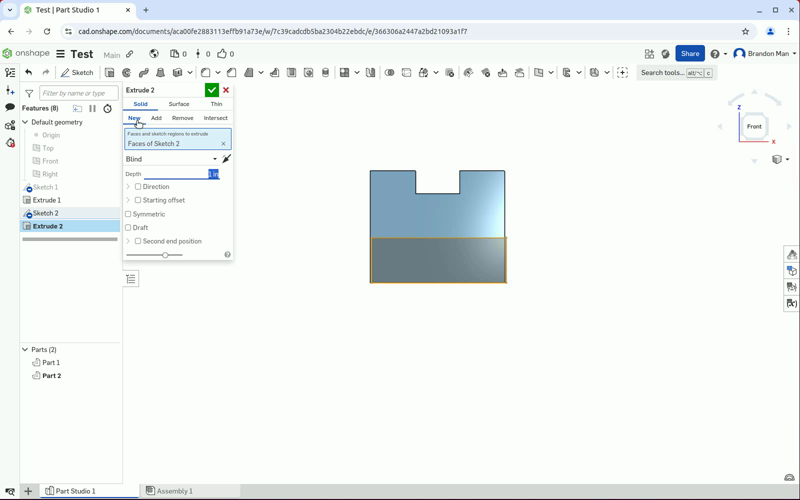
text(18.535)
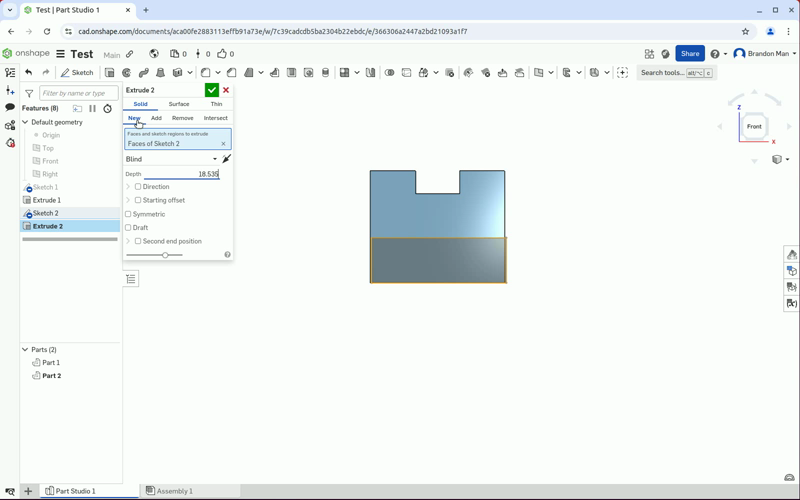
key(enter)
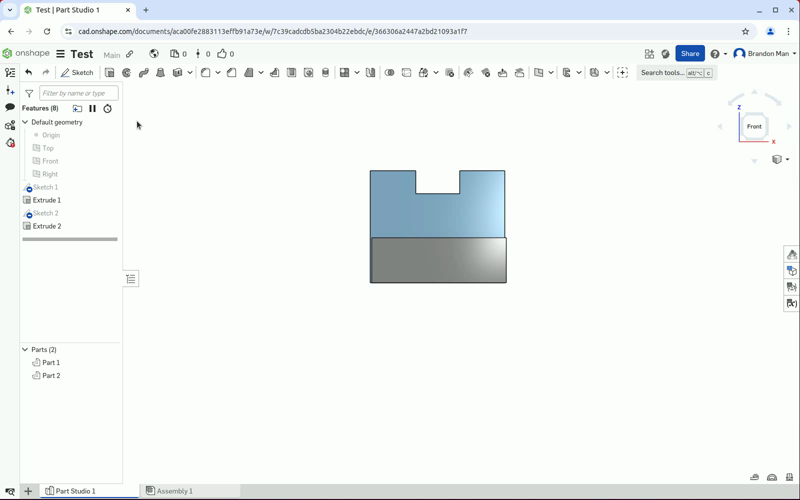
key(shift+h)
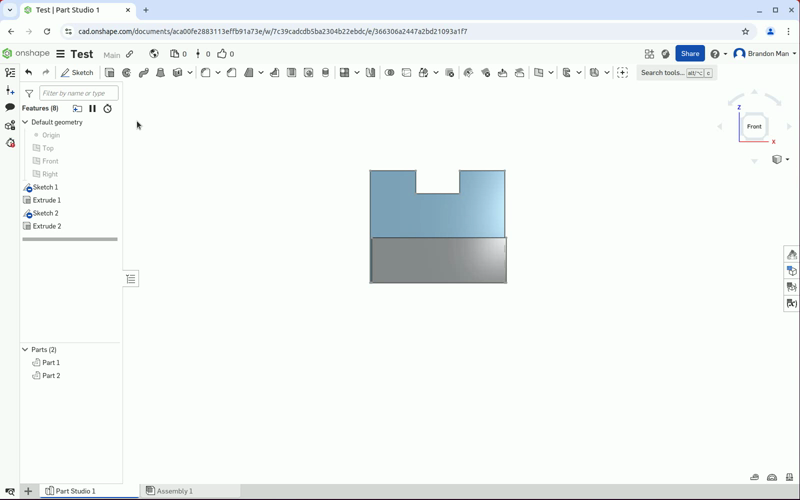
key(shift+h)
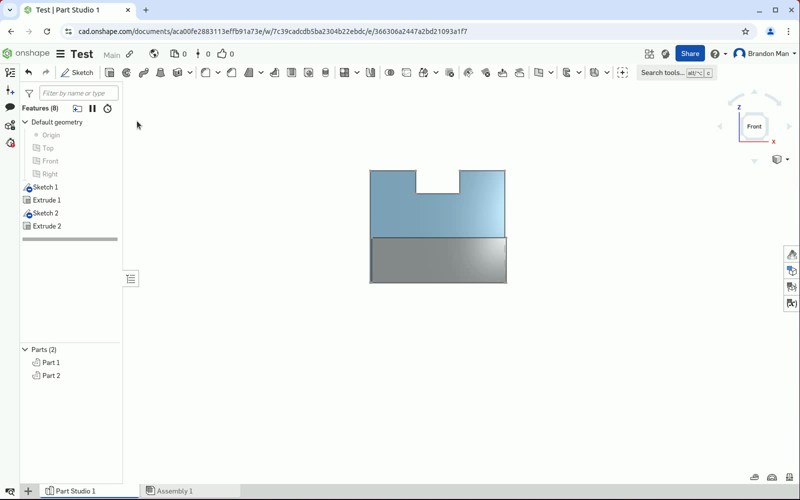
key(shift+7)
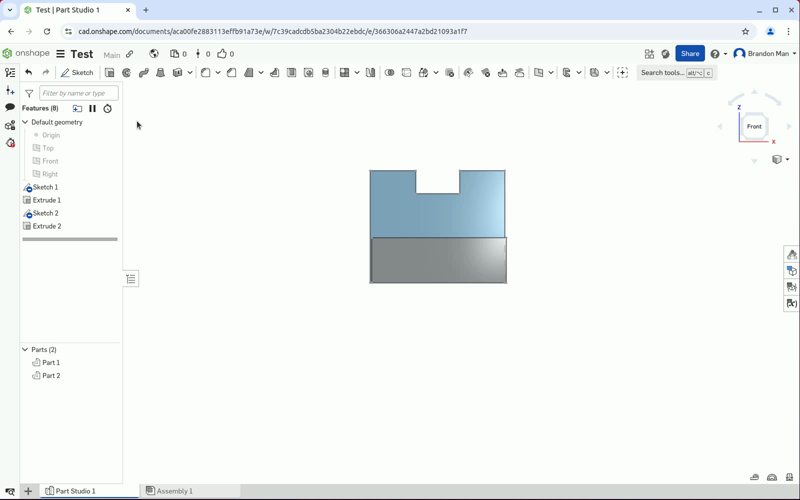
key(left, 2)
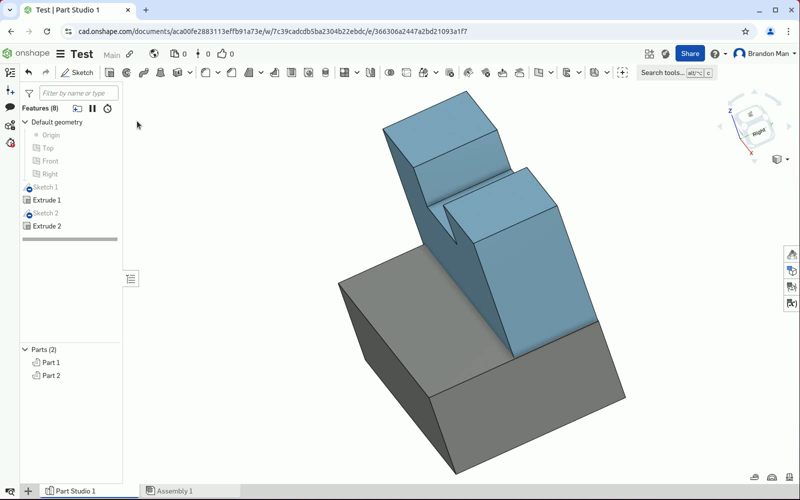
key(down, 2)
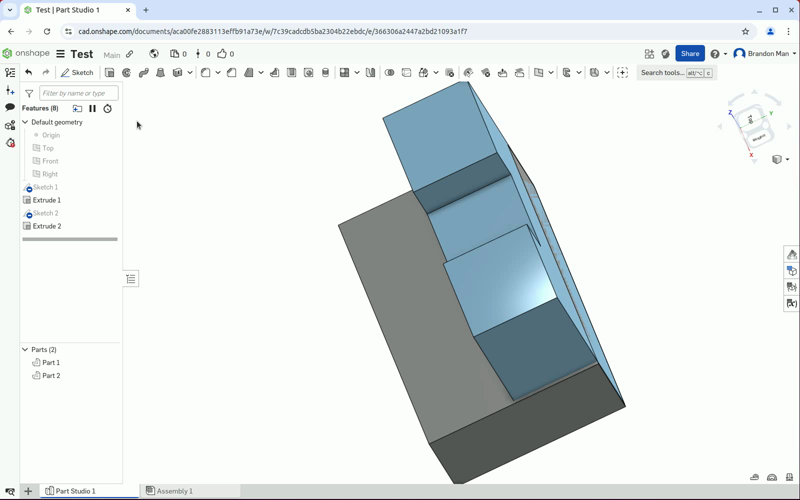
key(up, 2)
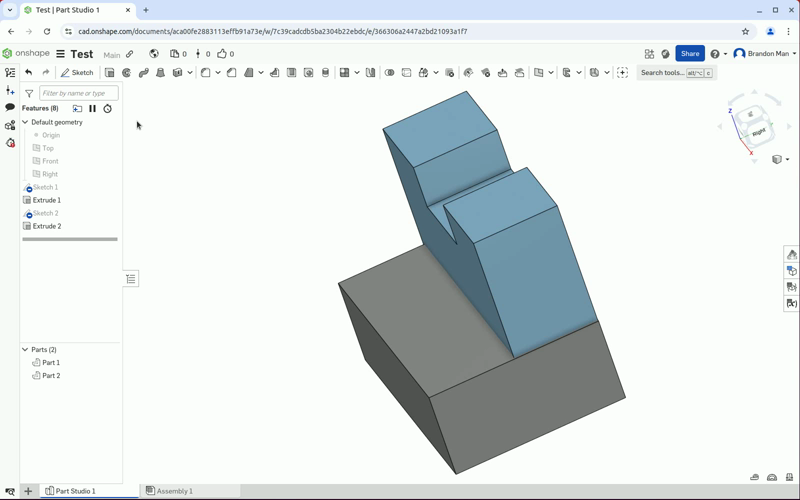
key(right, 2)
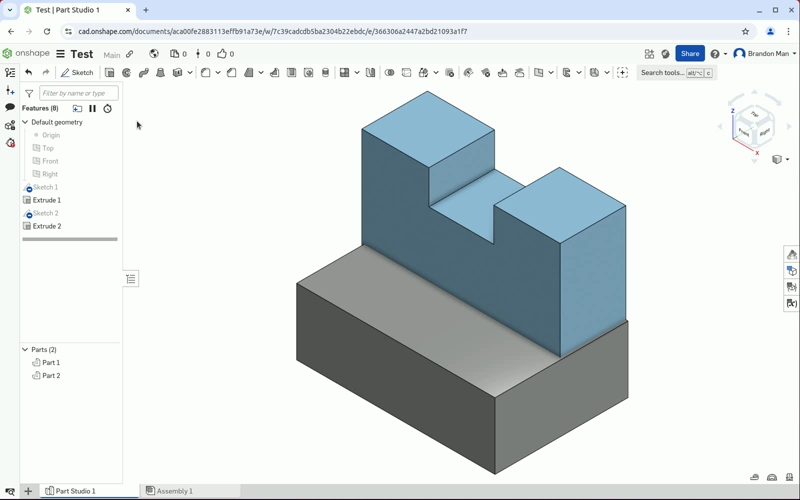
mouse_move(73, 189)
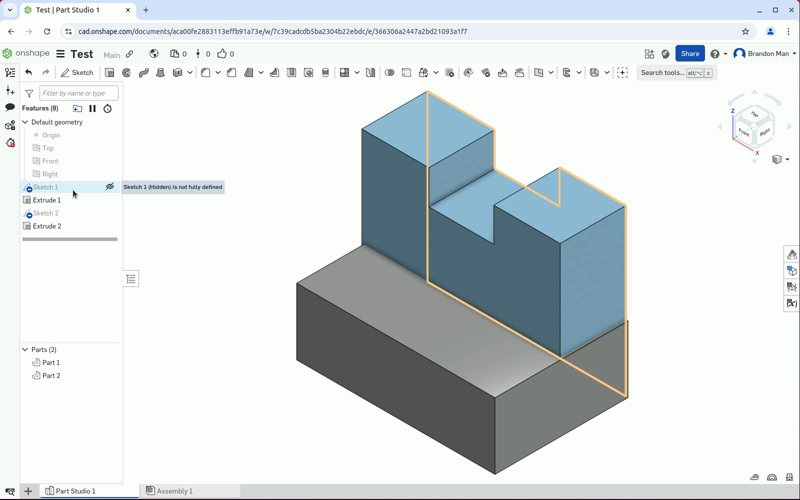
click(73, 189)